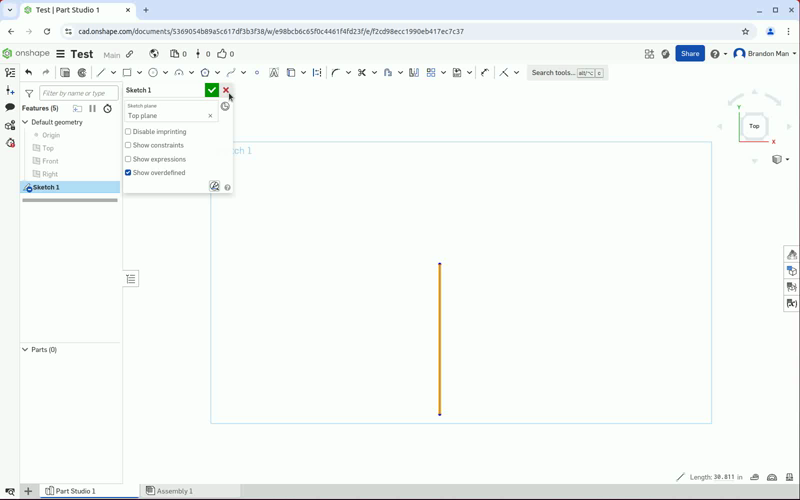
key(shift+h)
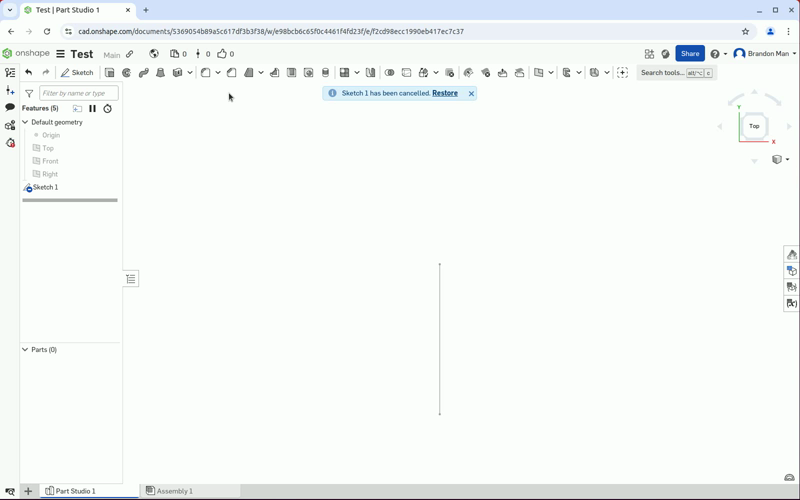
mouse_move(73, 352)
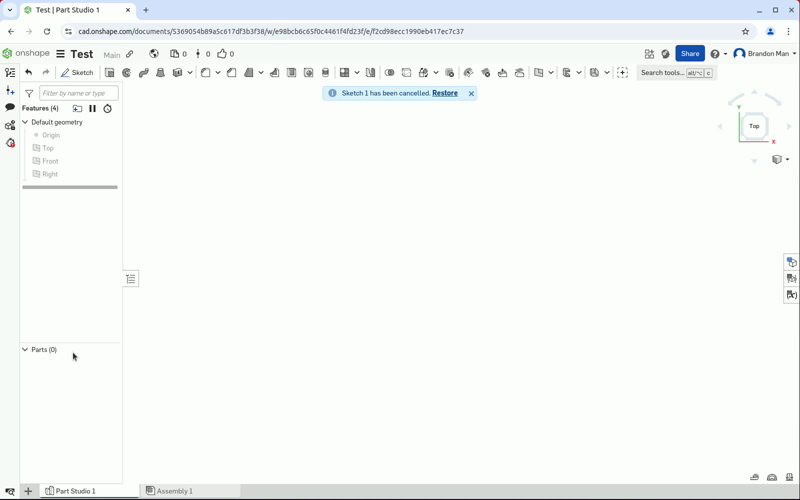
key(y)
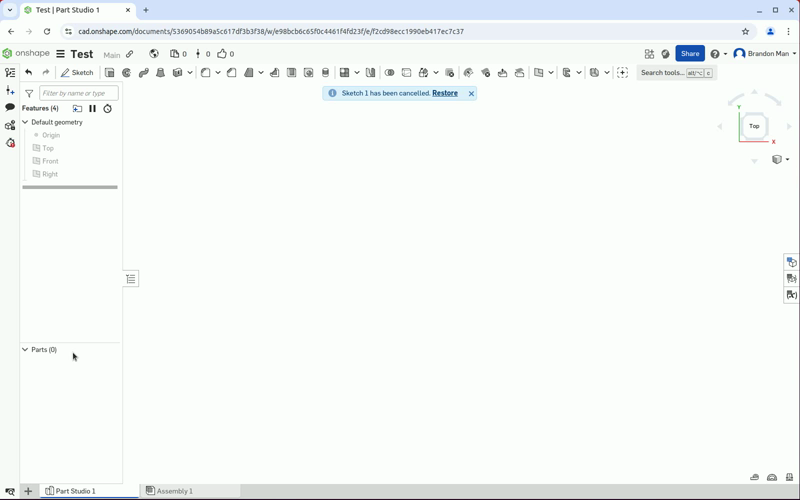
key(shift+p)
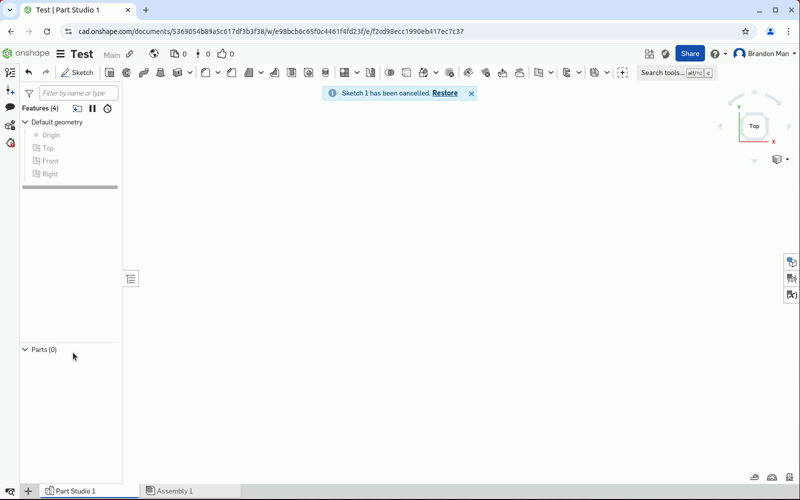
key(space)
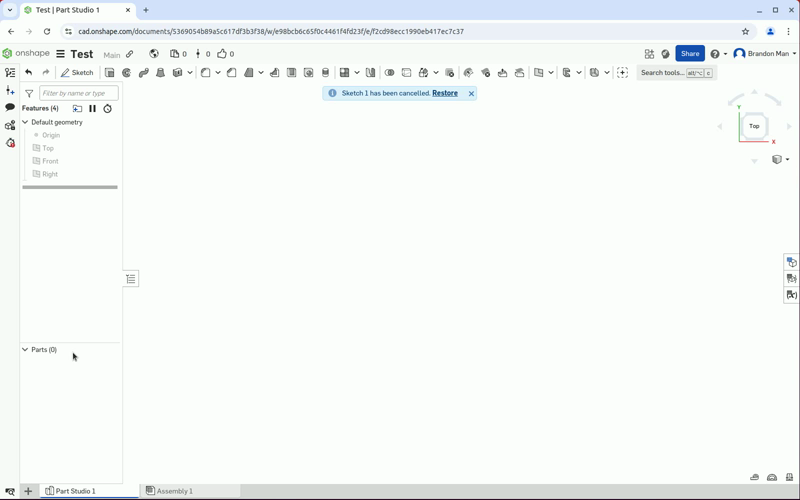
key_down(shift)
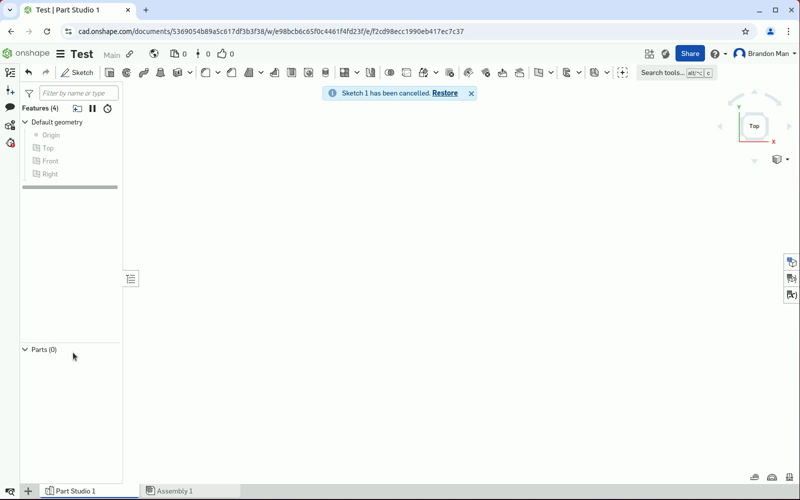
key(up)
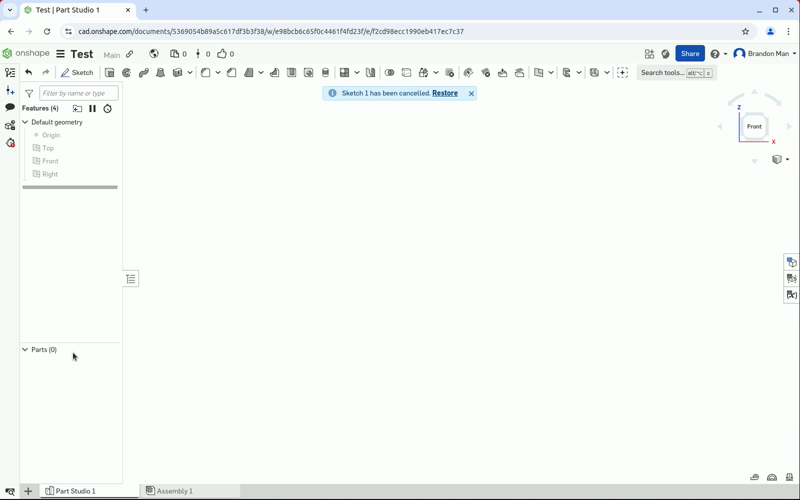
key_up(shift)
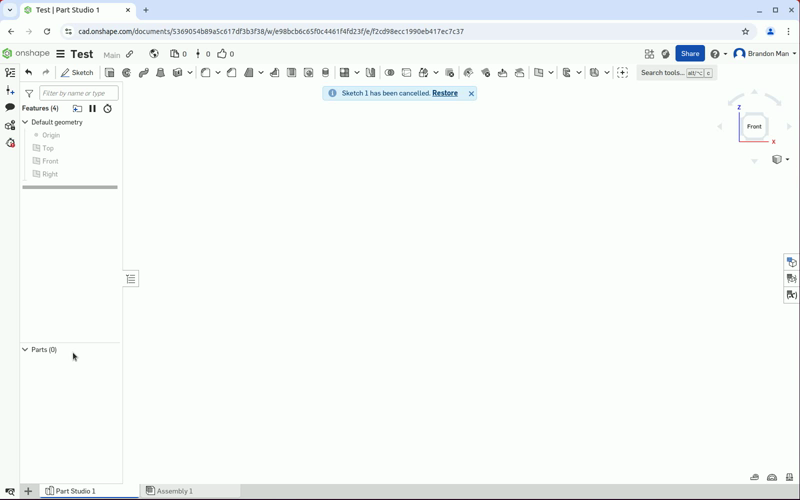
mouse_move(73, 352)
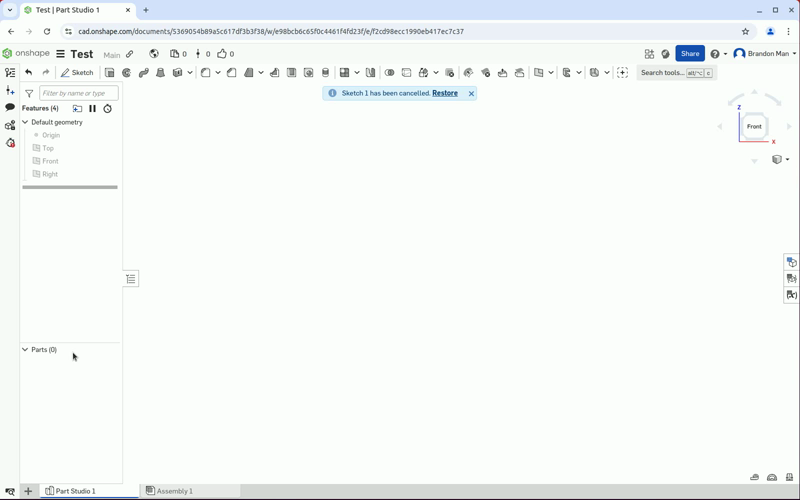
key(shift+y)
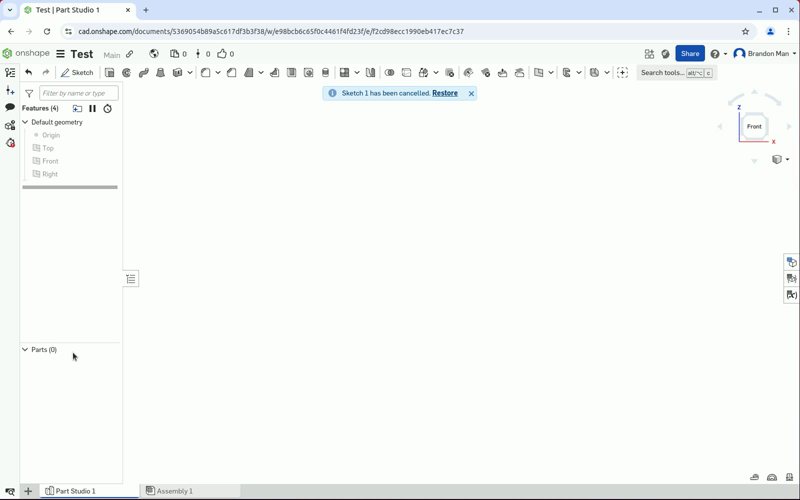
key(shift+s)
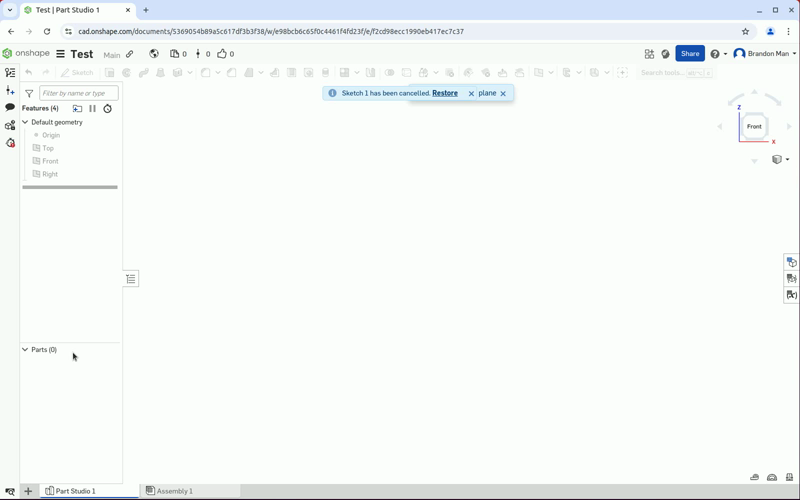
mouse_move(73, 163)
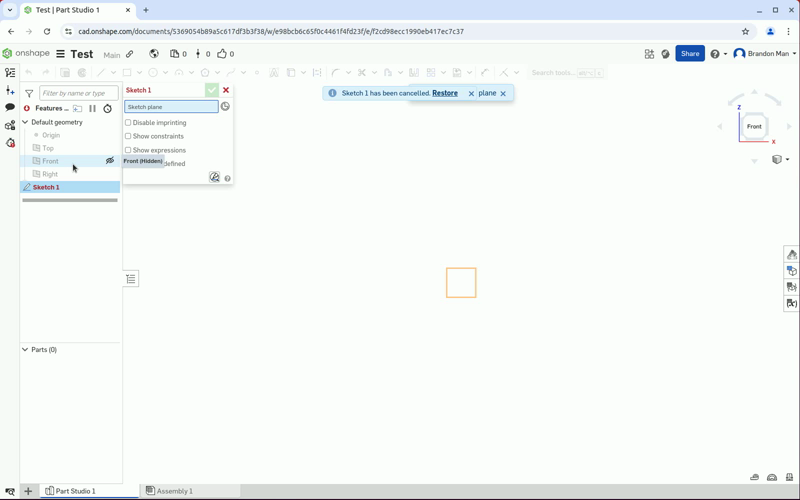
click(73, 163)
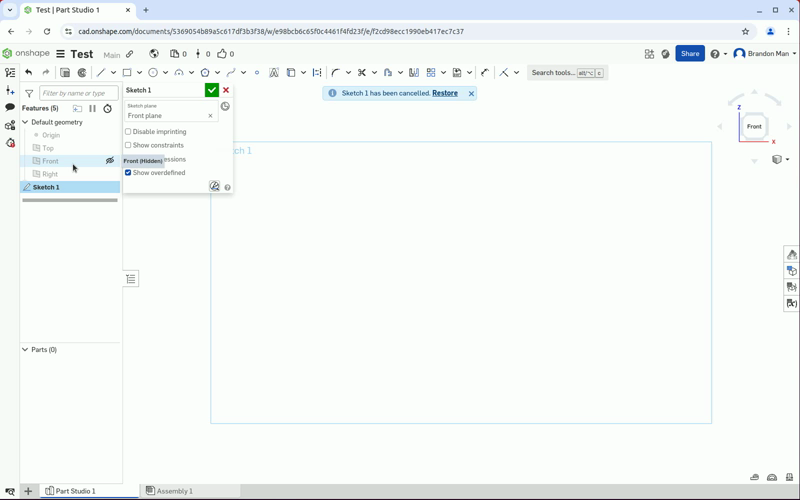
mouse_move(73, 352)
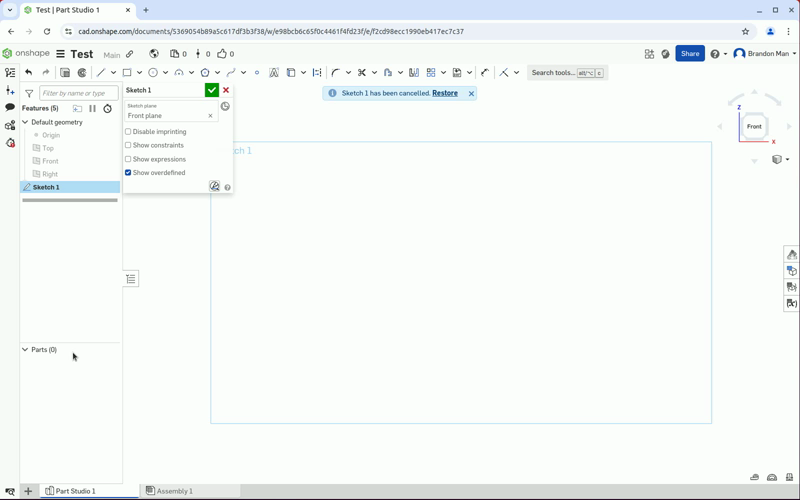
key(y)
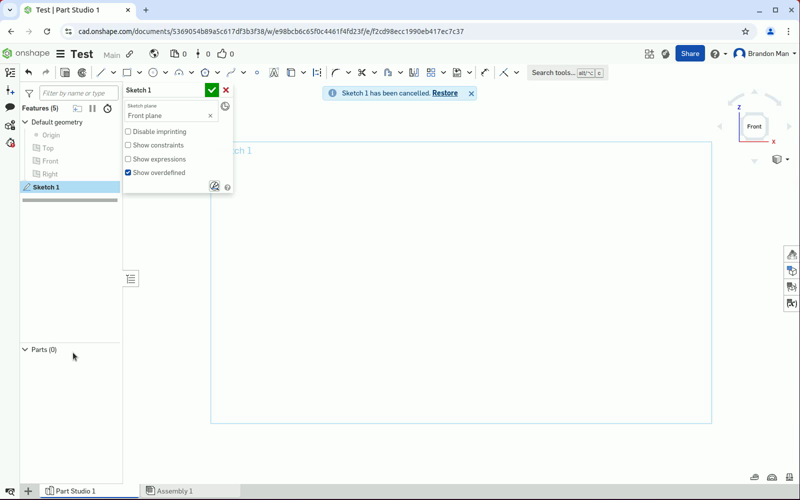
key(c)
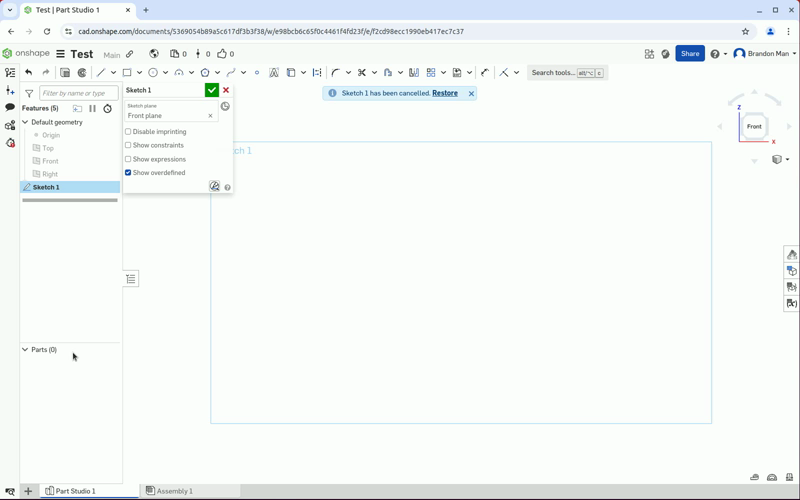
key_down(shift)
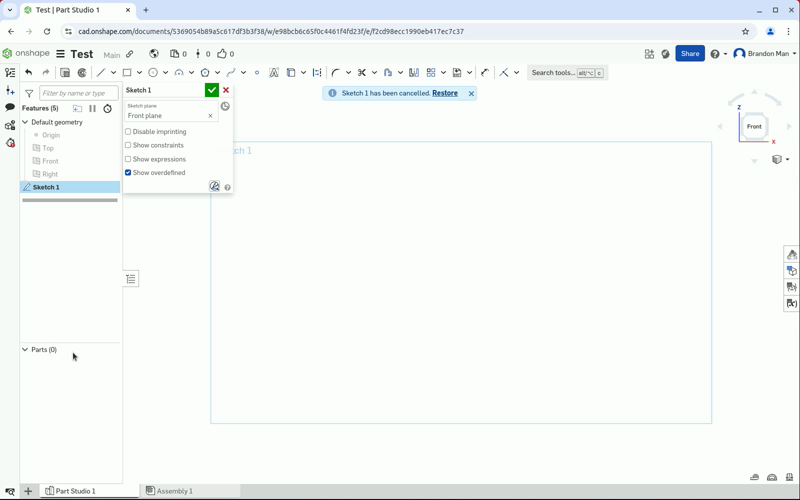
mouse_move(461, 282)
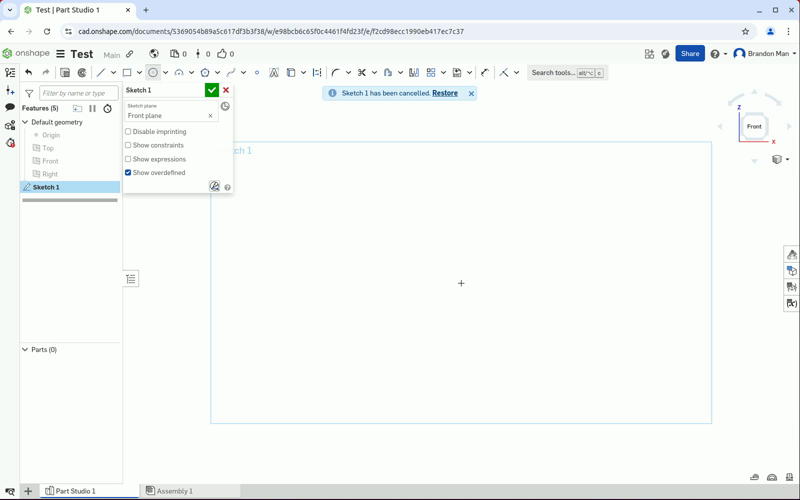
click(461, 282)
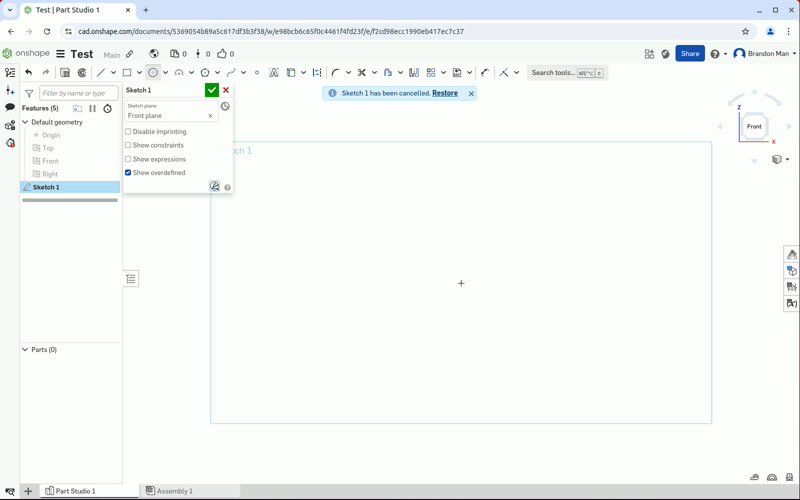
key_up(shift)
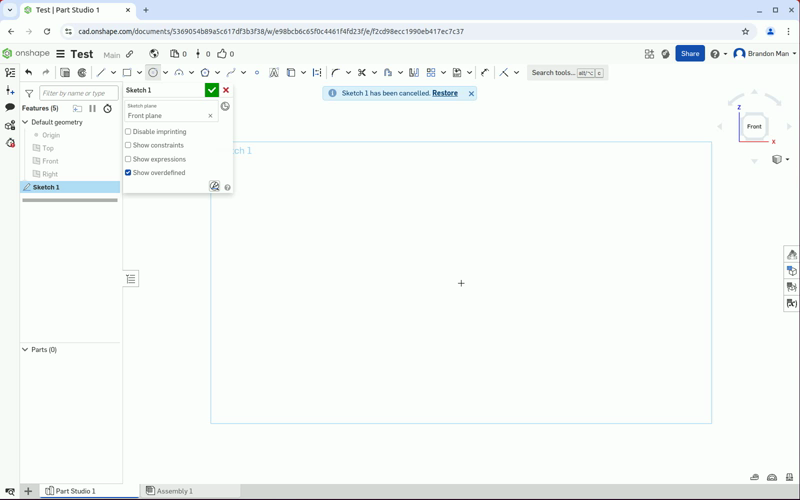
mouse_move(463, 282)
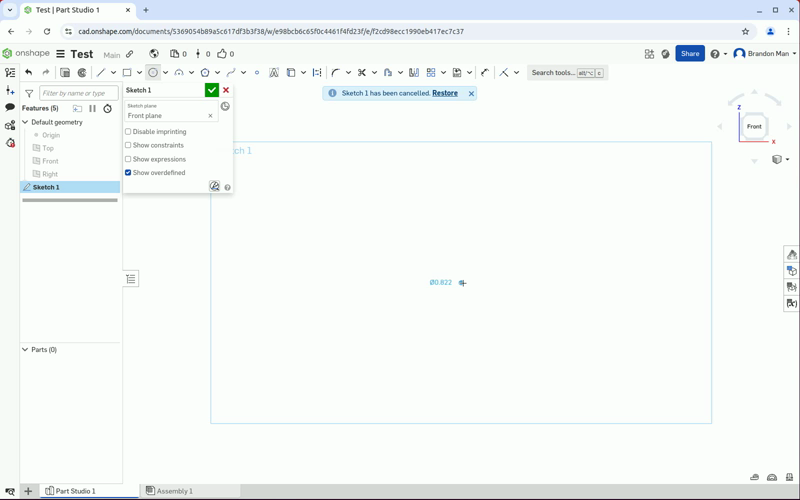
scroll(6)
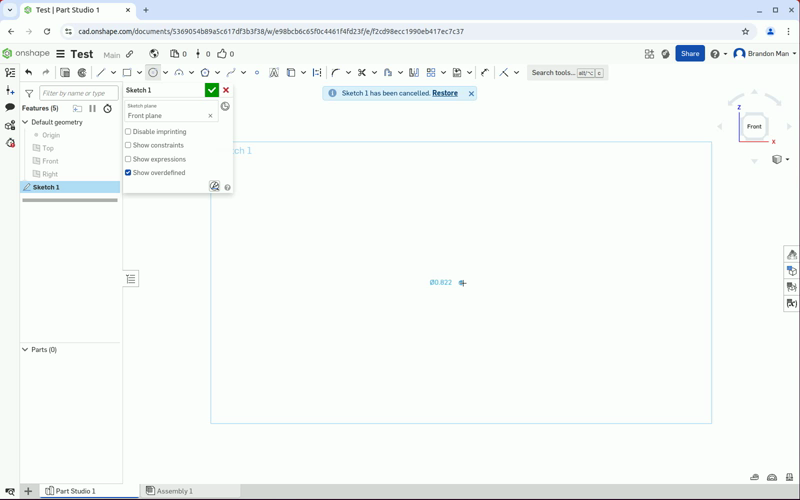
scroll(6)
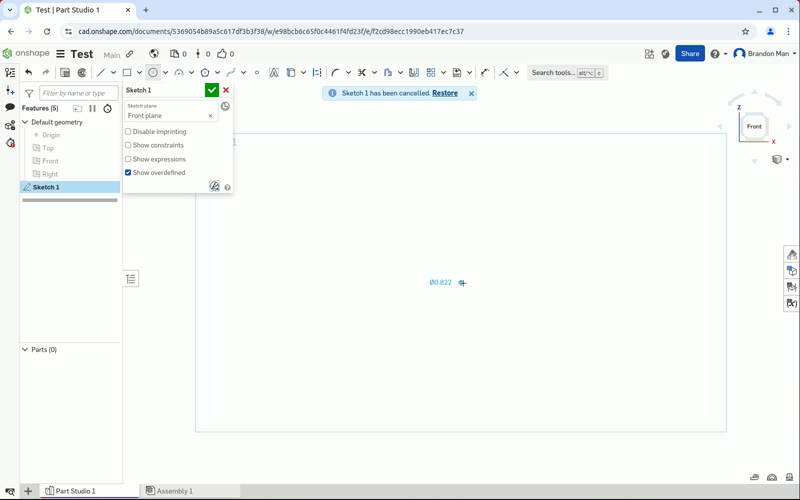
scroll(6)
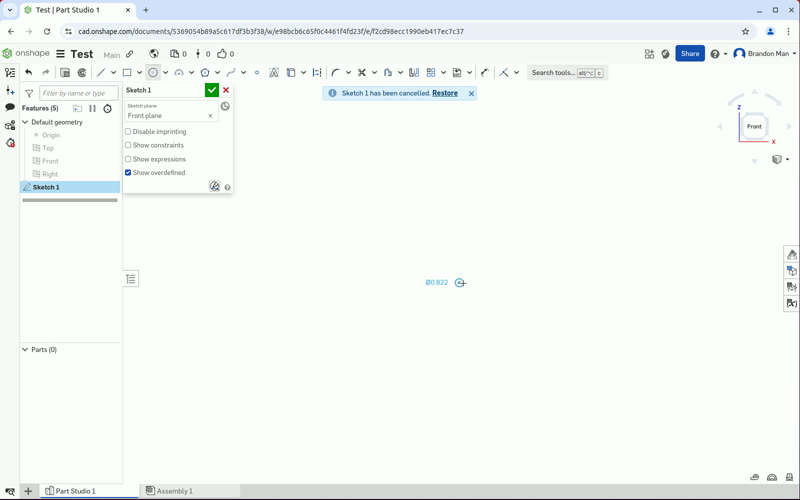
scroll(6)
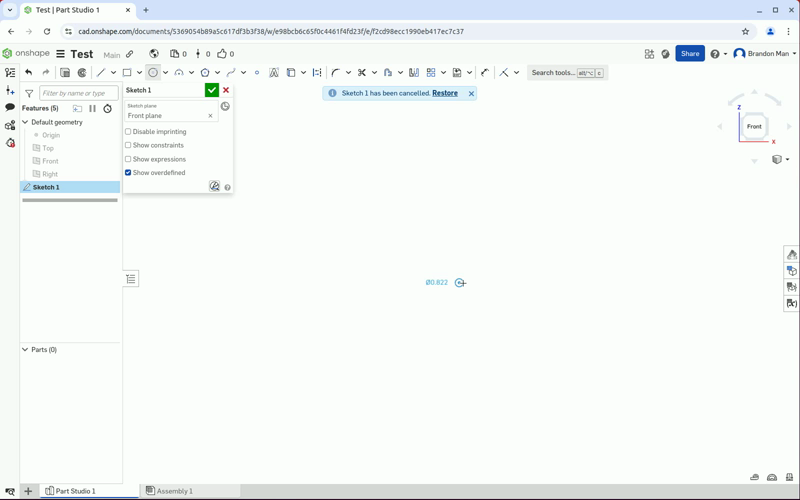
scroll(6)
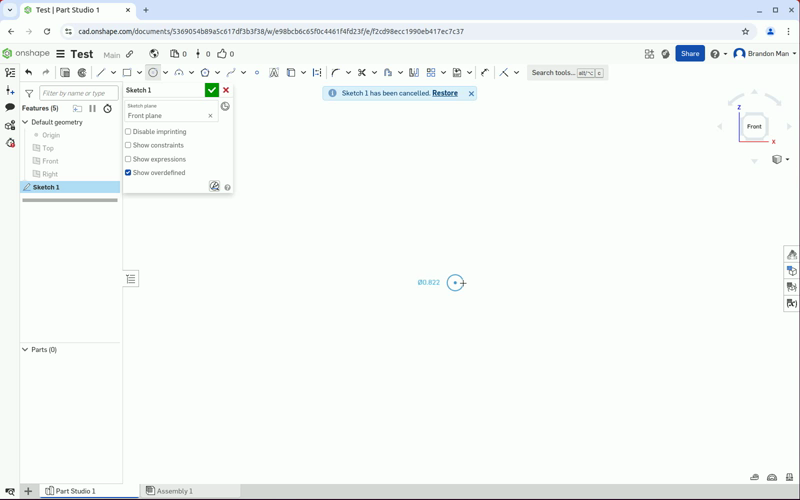
scroll(6)
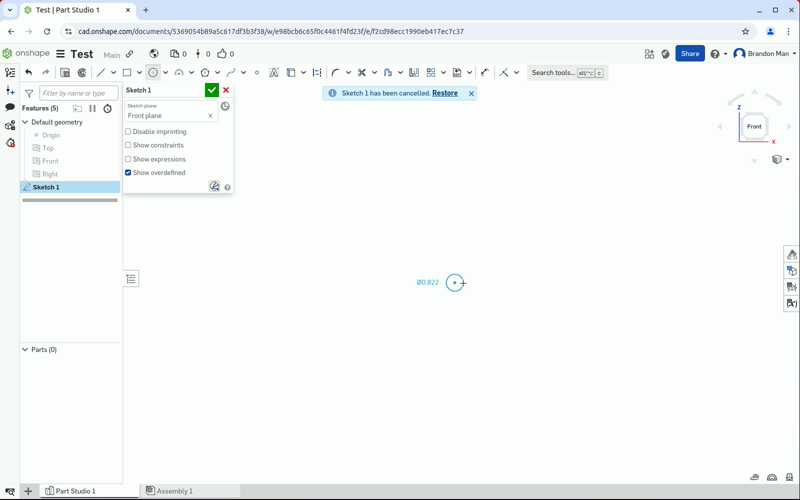
scroll(6)
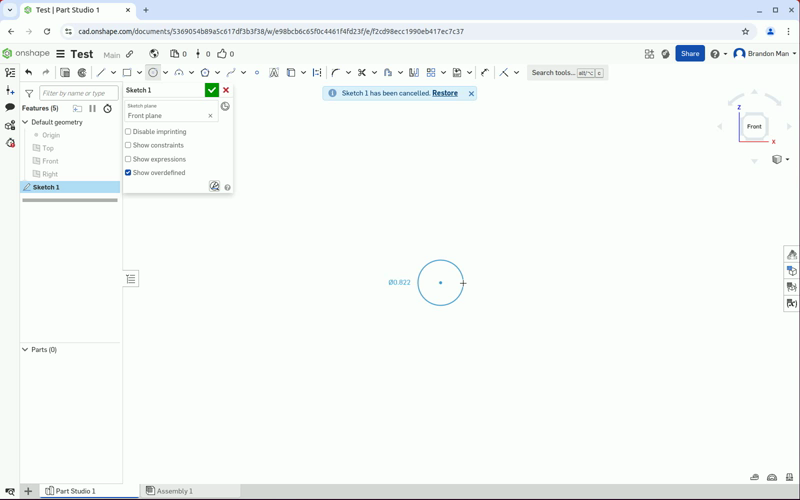
click(463, 282)
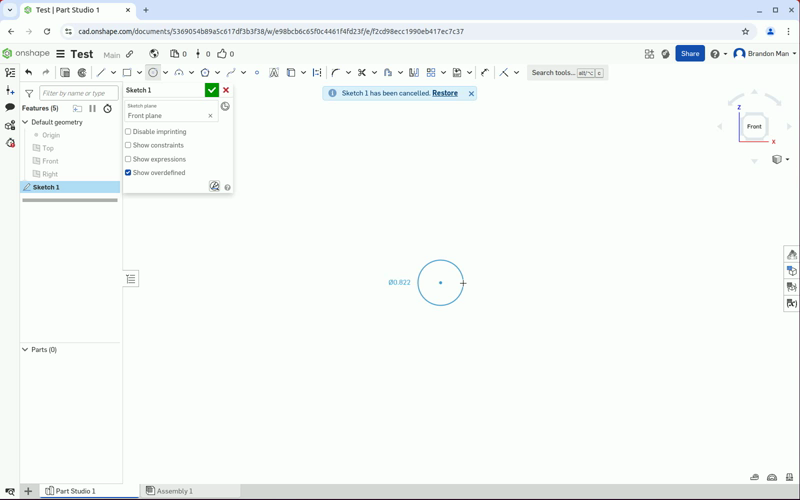
scroll(-6)
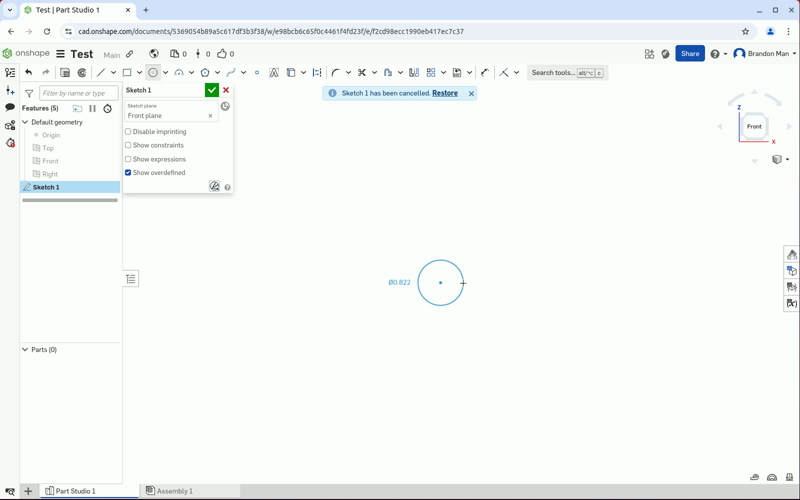
scroll(-6)
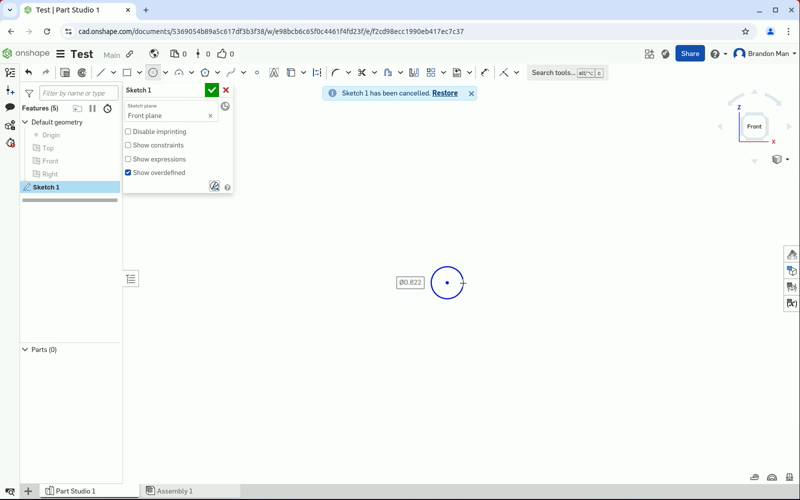
scroll(-6)
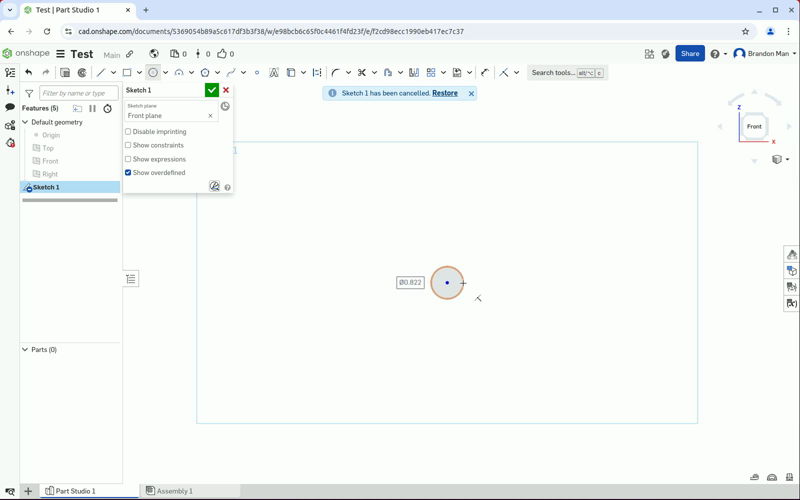
scroll(-6)
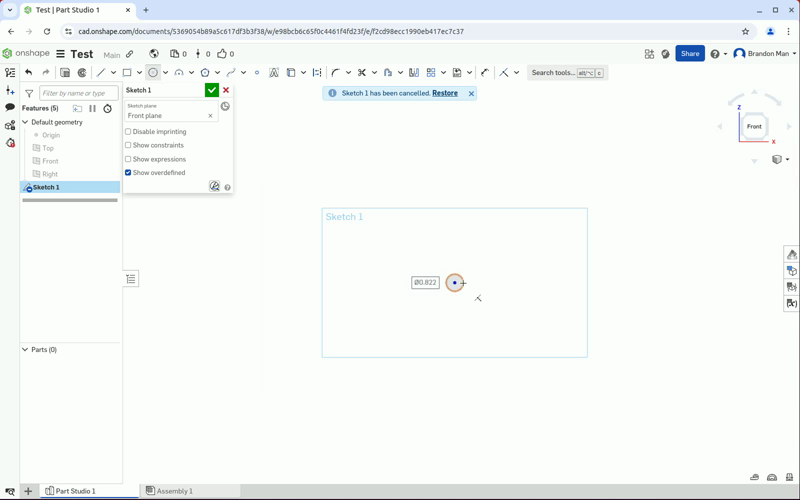
scroll(-6)
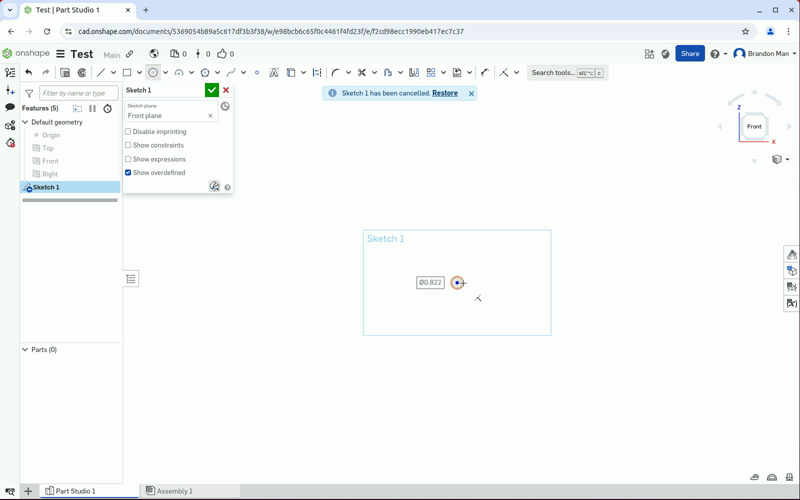
scroll(-6)
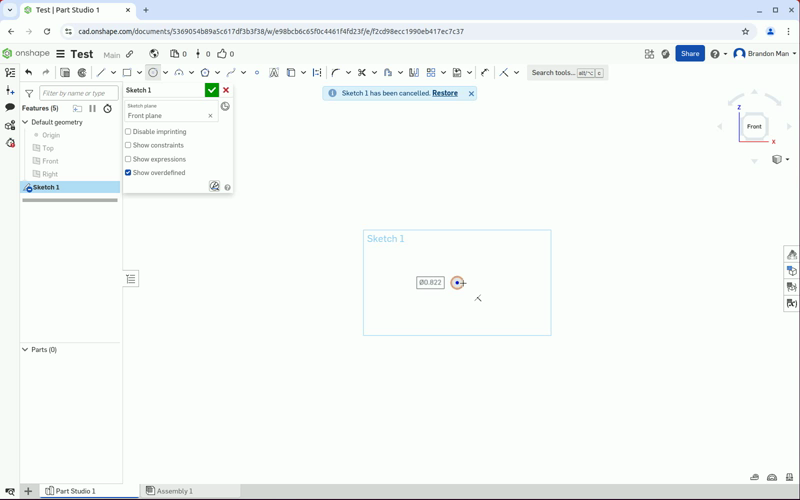
scroll(-6)
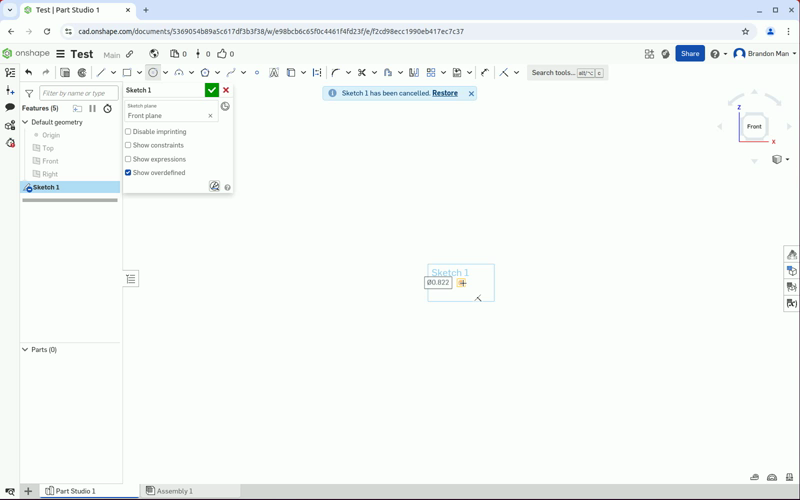
key(esc)
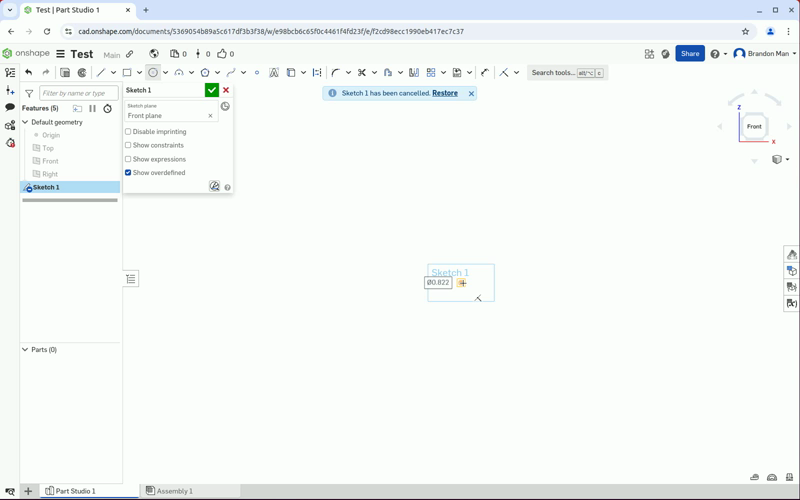
mouse_move(462, 282)
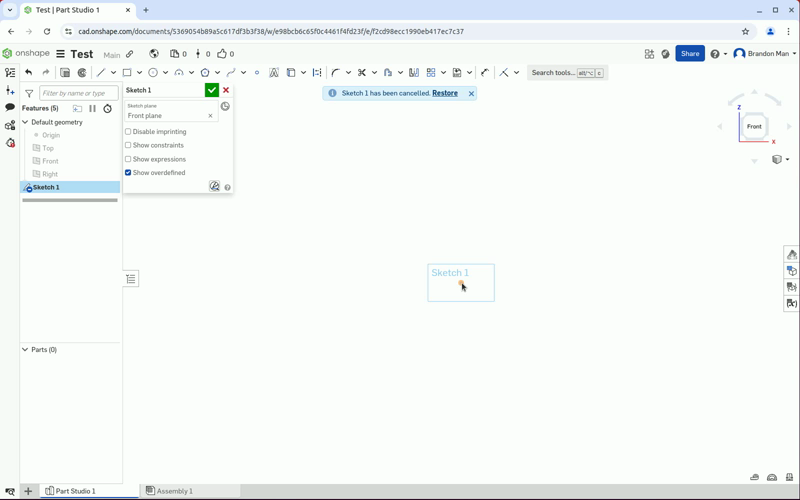
scroll(6)
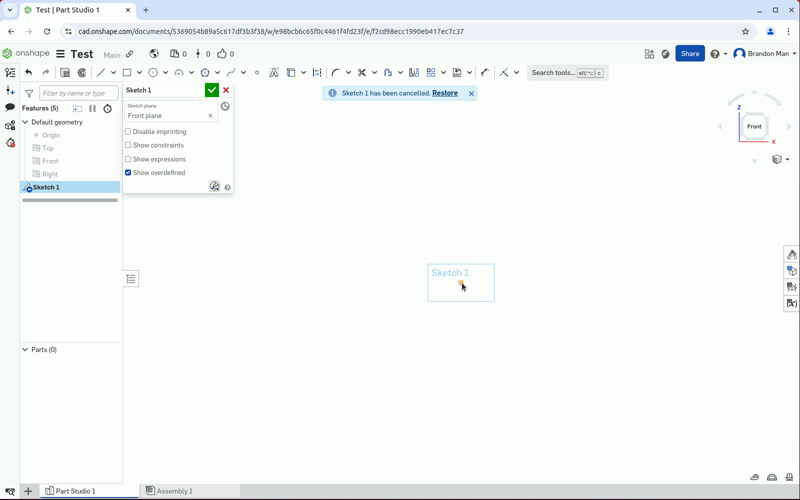
scroll(6)
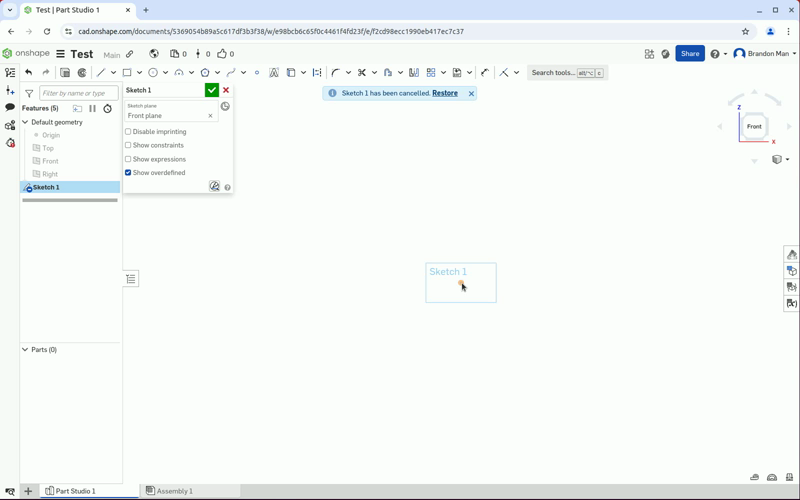
scroll(6)
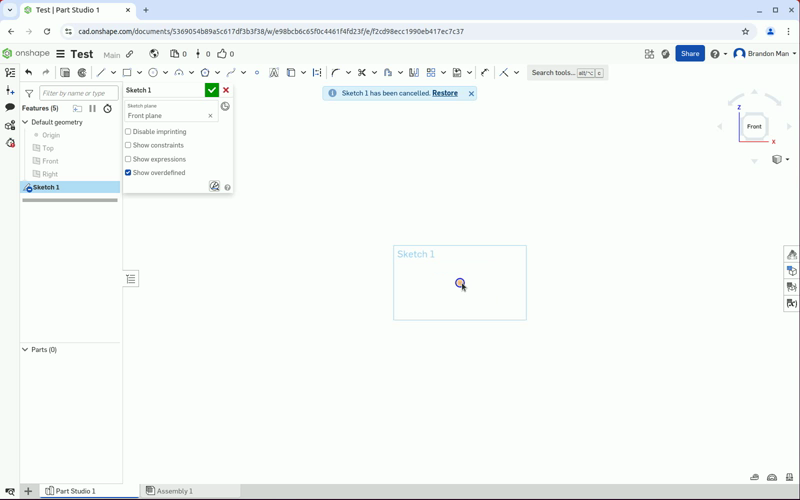
scroll(6)
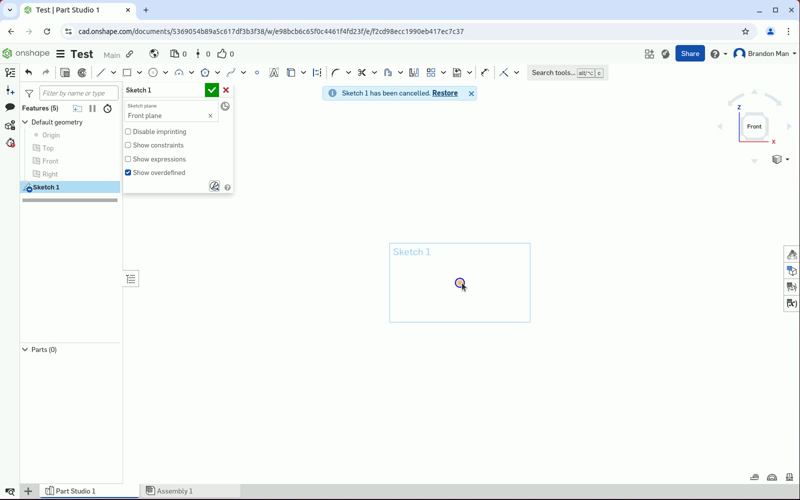
scroll(6)
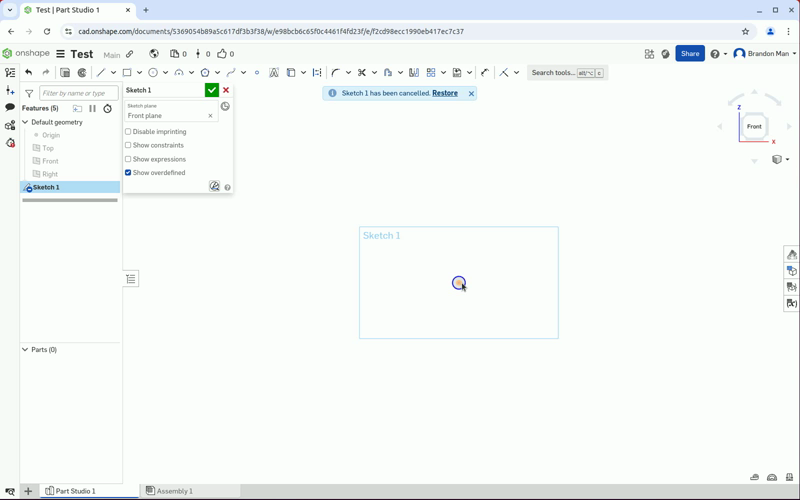
scroll(6)
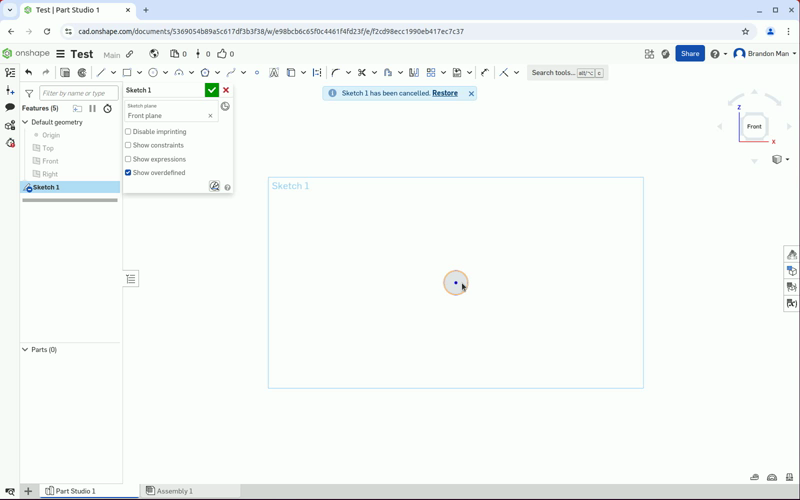
scroll(6)
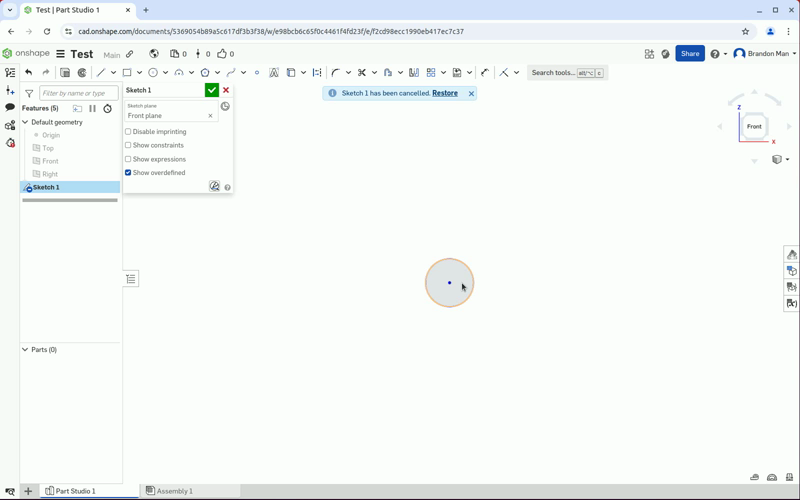
click(462, 282)
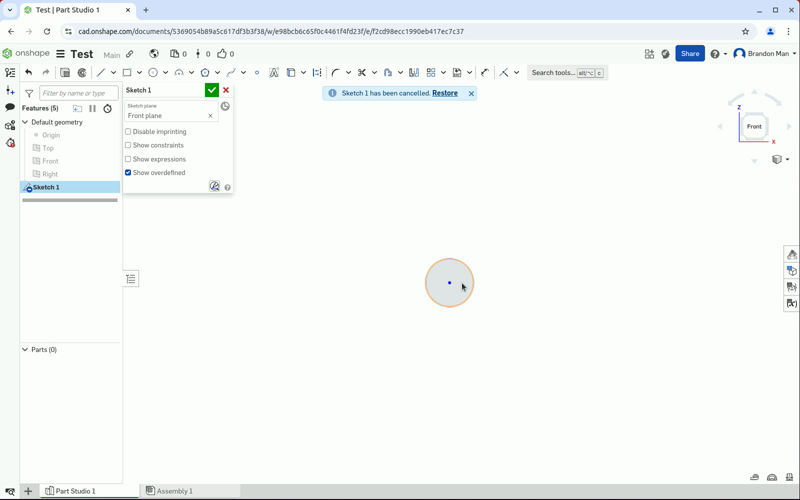
scroll(-6)
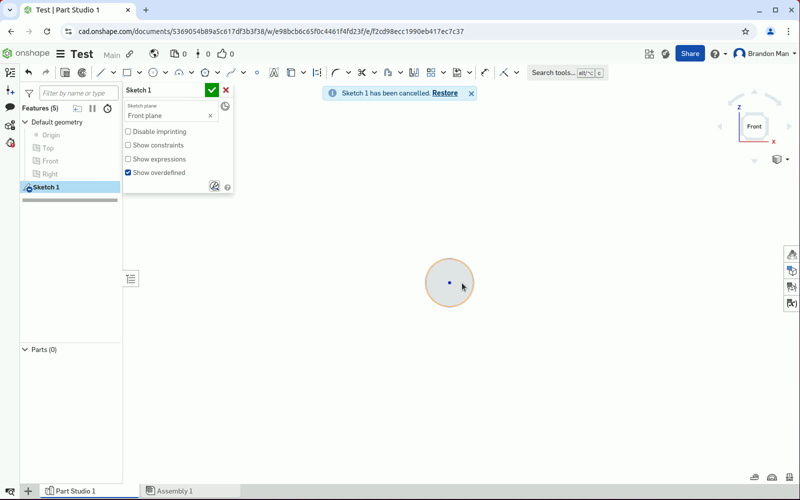
scroll(-6)
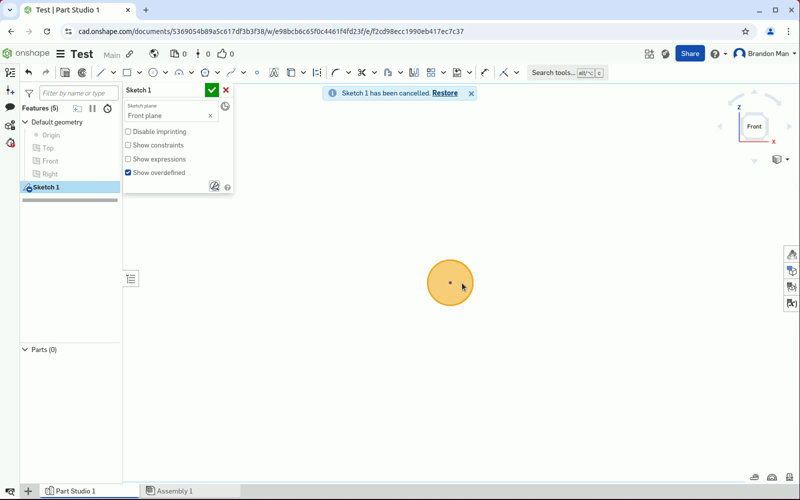
scroll(-6)
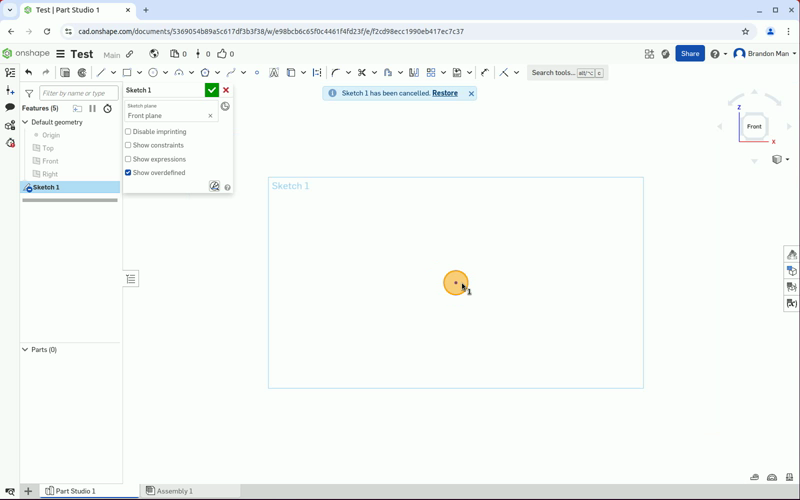
scroll(-6)
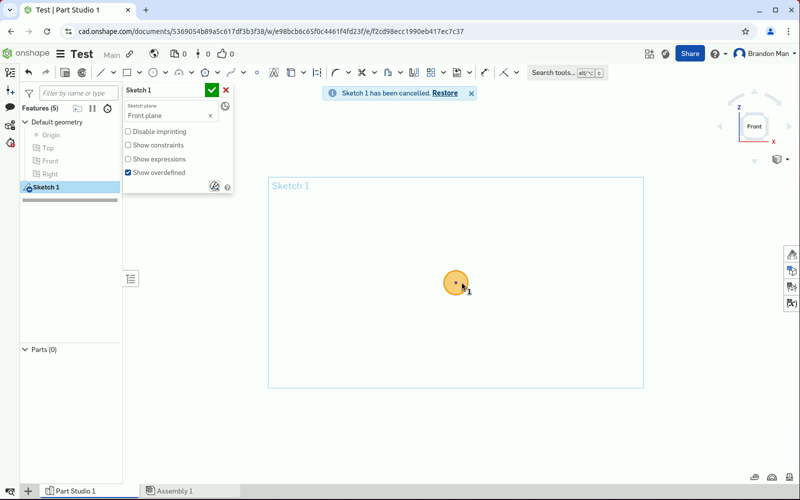
scroll(-6)
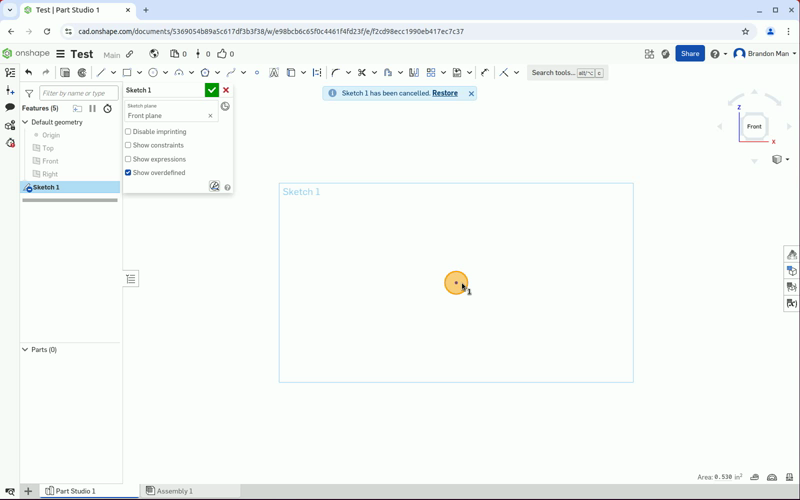
scroll(-6)
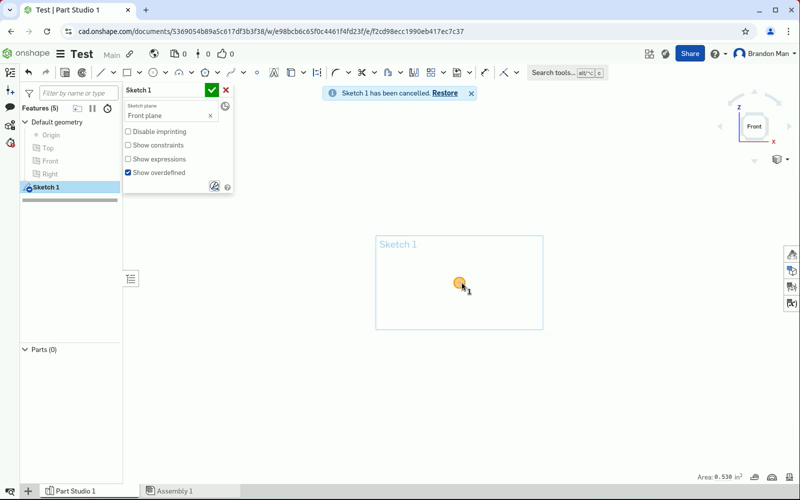
scroll(-6)
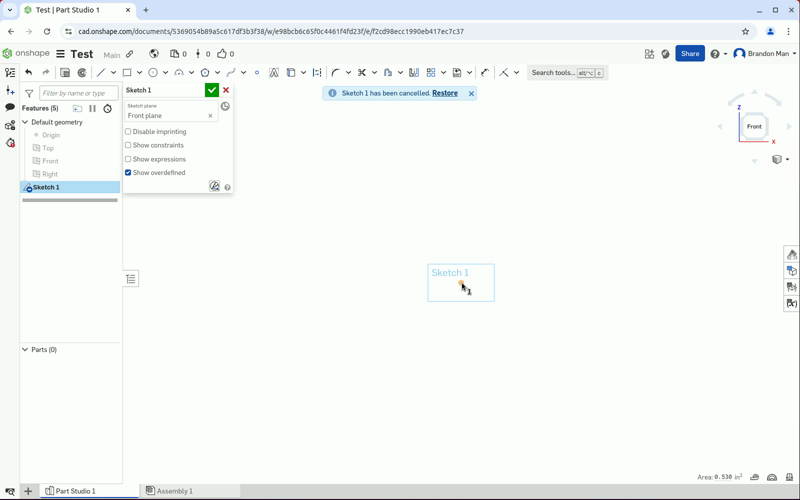
mouse_move(73, 352)
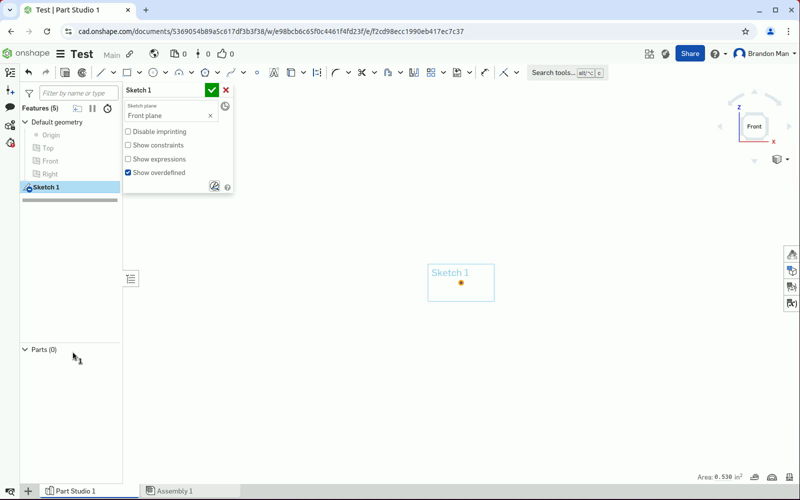
key(shift+y)
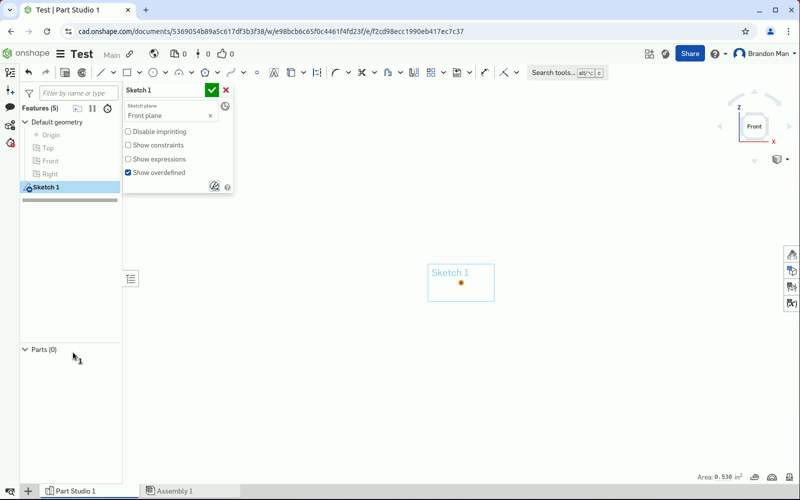
key(shift+e)
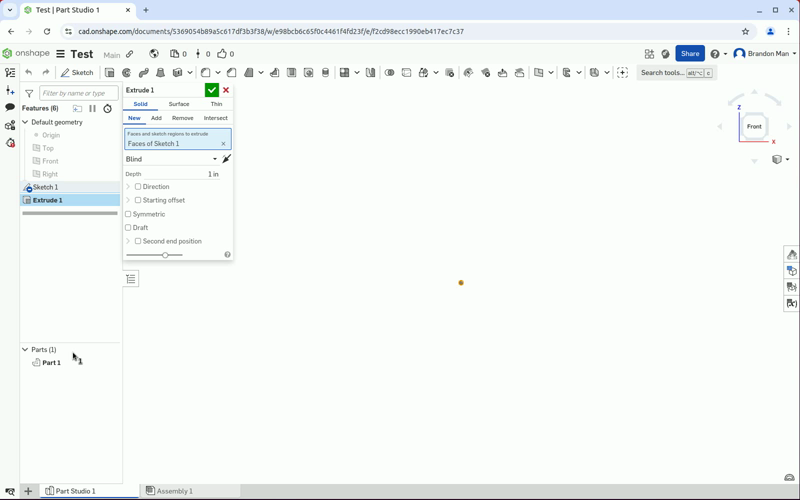
mouse_move(143, 106)
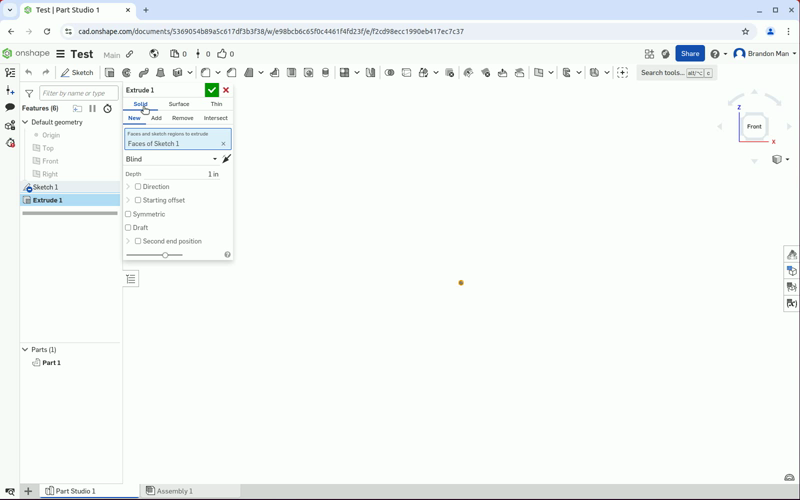
click(143, 106)
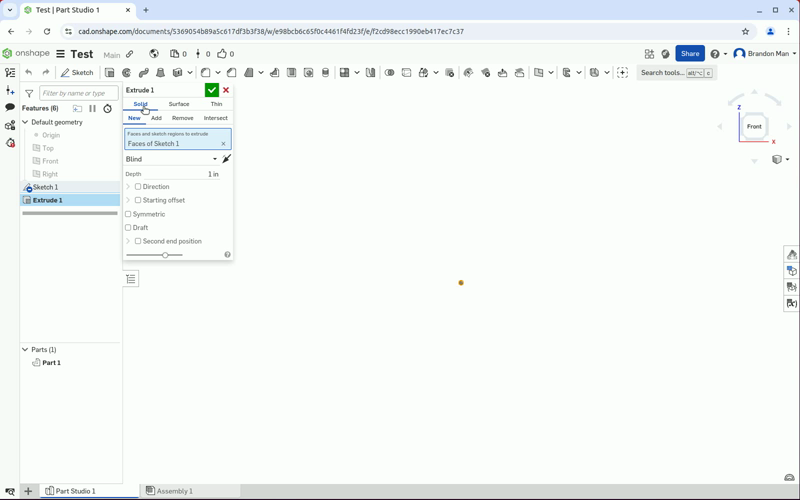
mouse_move(137, 120)
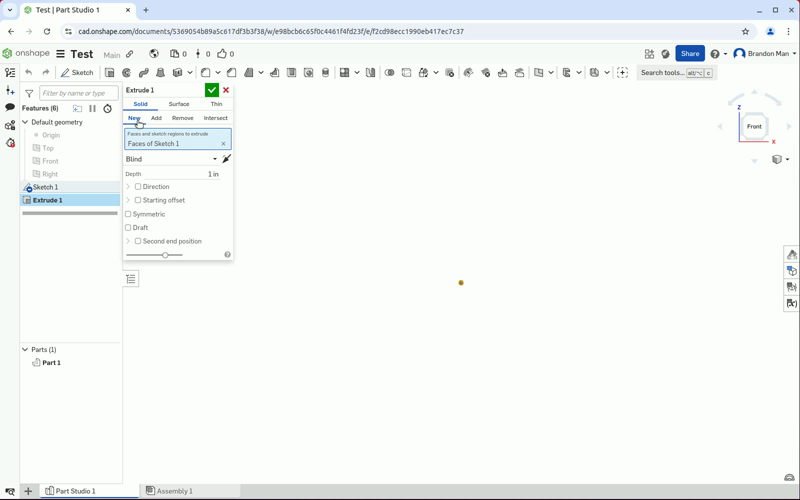
click(137, 120)
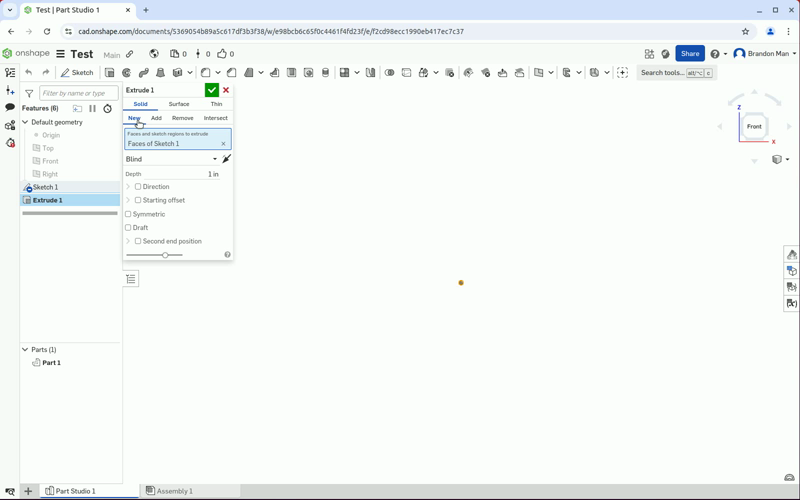
key(tab, 4)
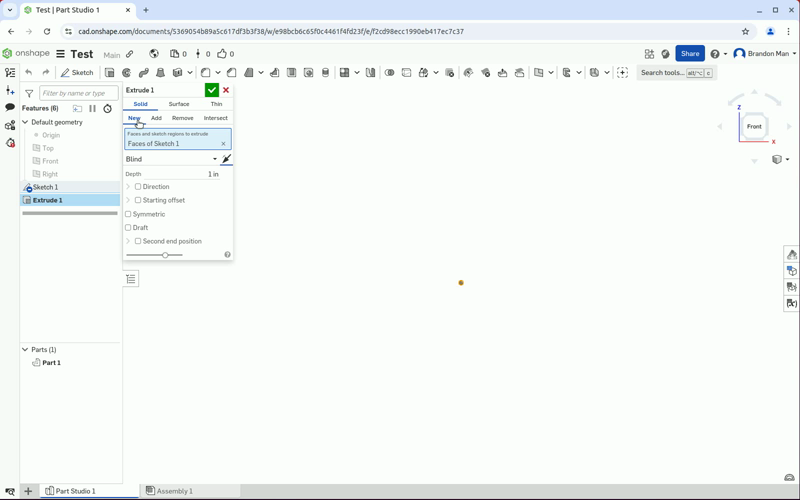
text(23.108)
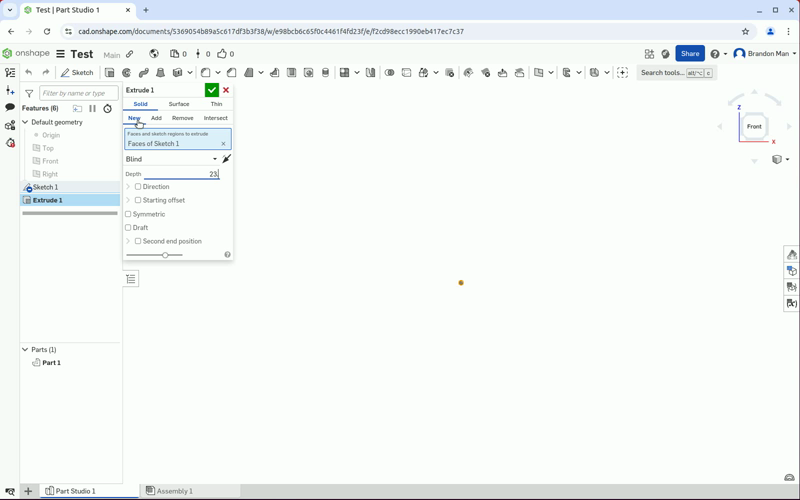
key(enter)
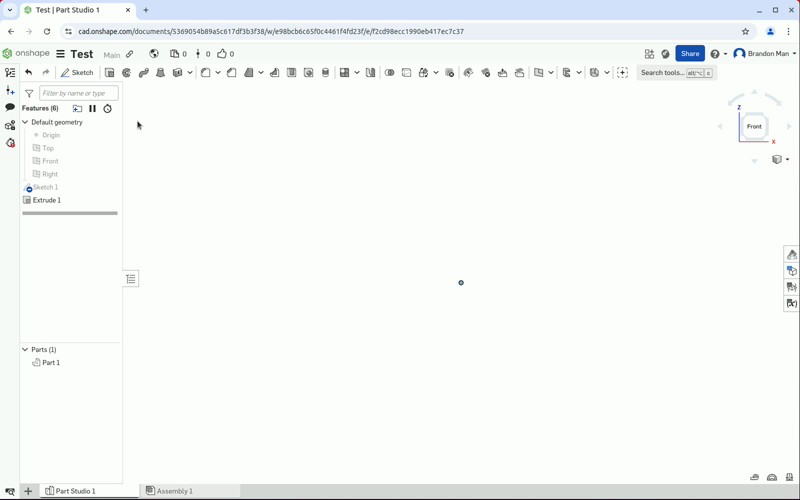
key(shift+h)
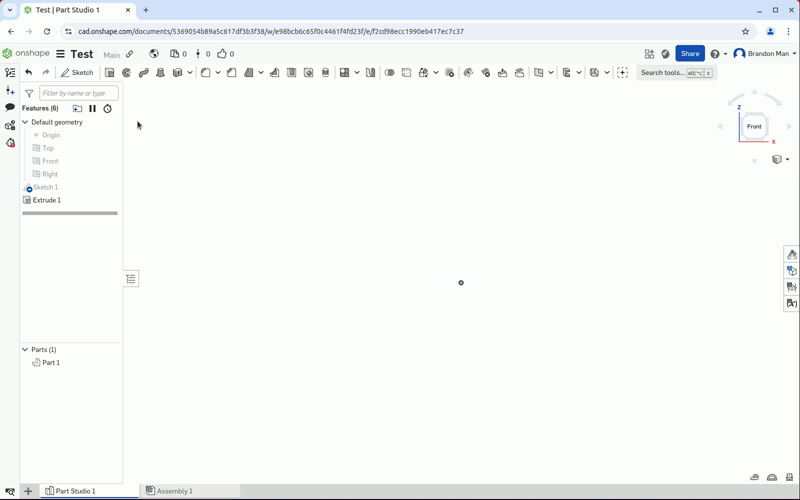
key(shift+h)
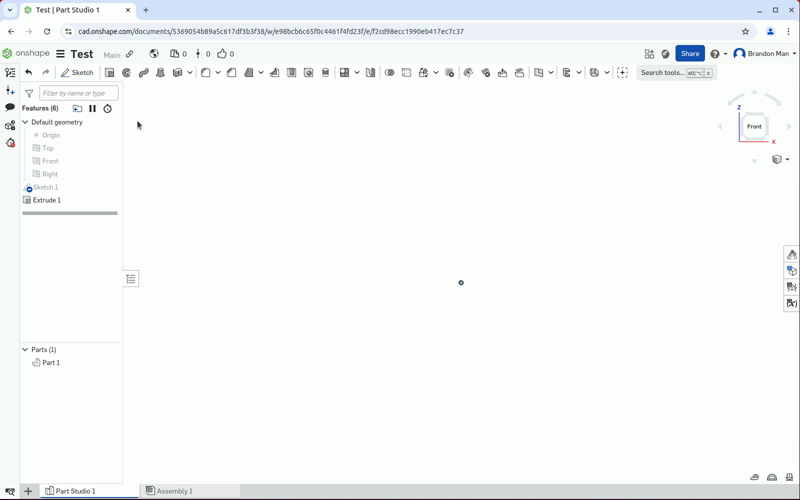
mouse_move(73, 189)
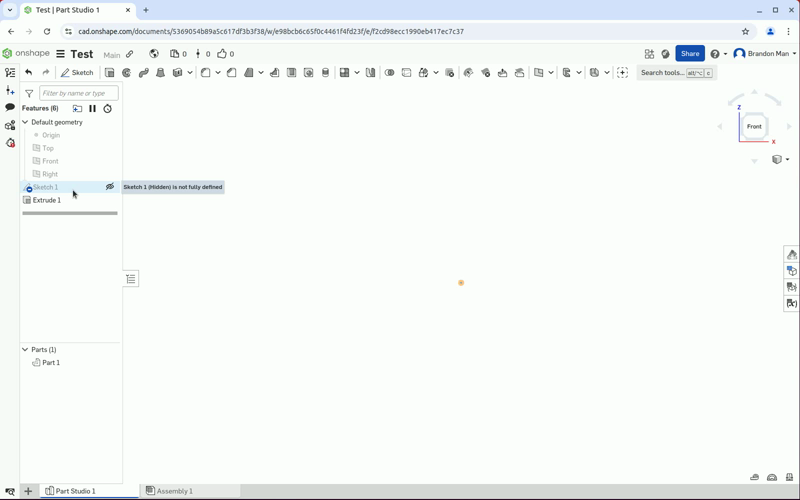
click(73, 189)
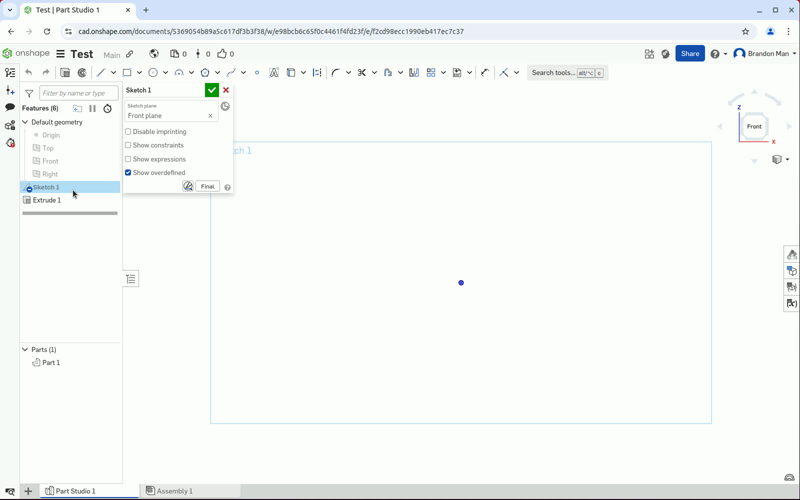
mouse_move(229, 92)
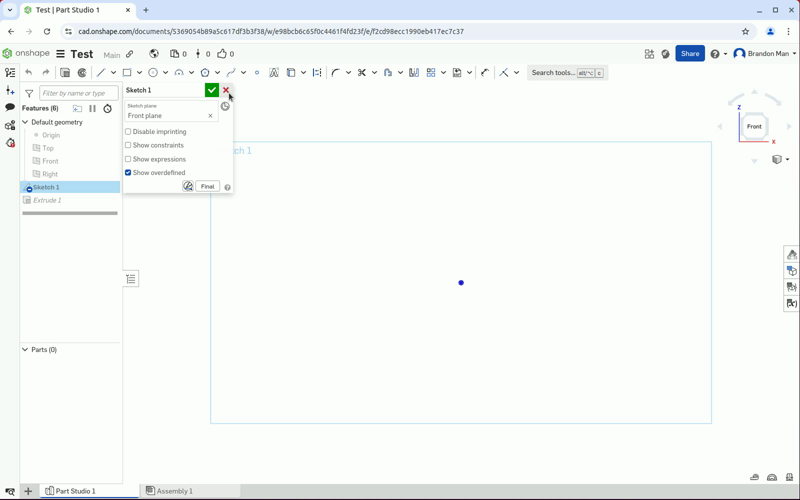
click(229, 92)
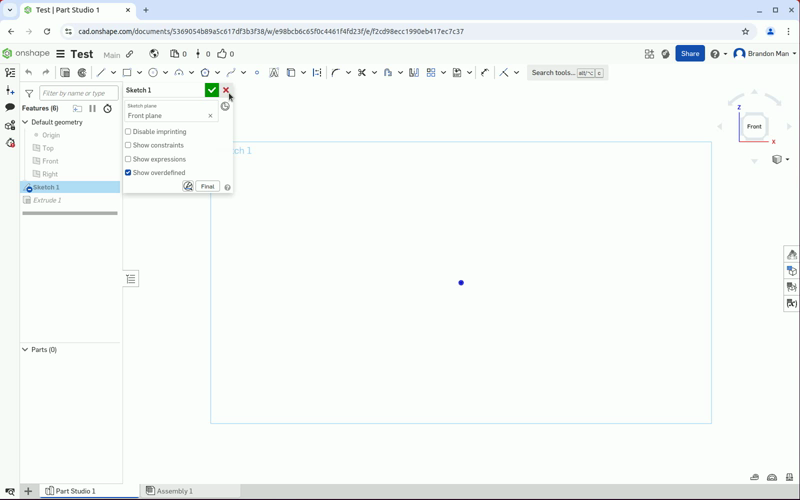
key(shift+s)
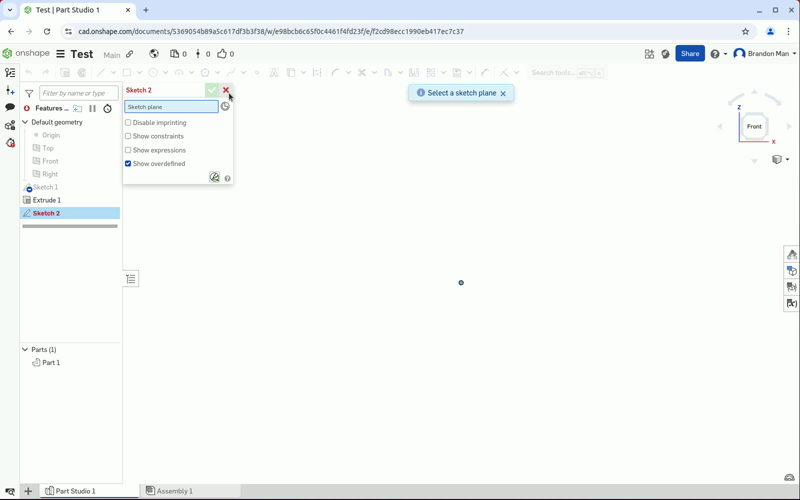
mouse_move(73, 163)
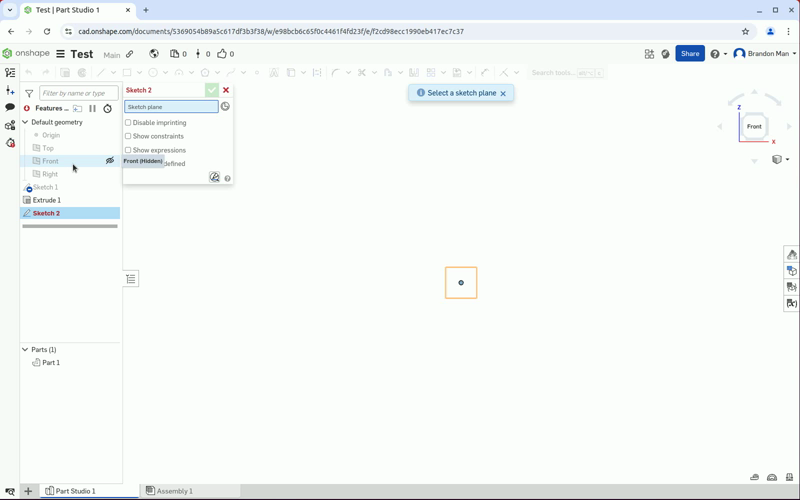
click(73, 163)
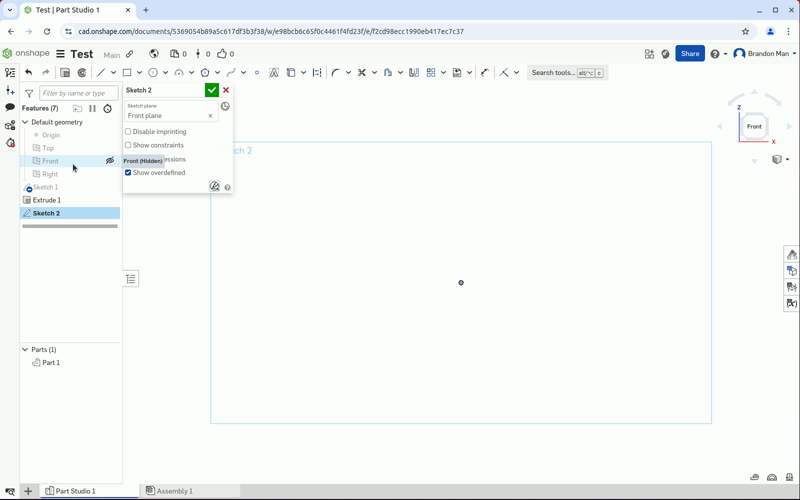
mouse_move(73, 352)
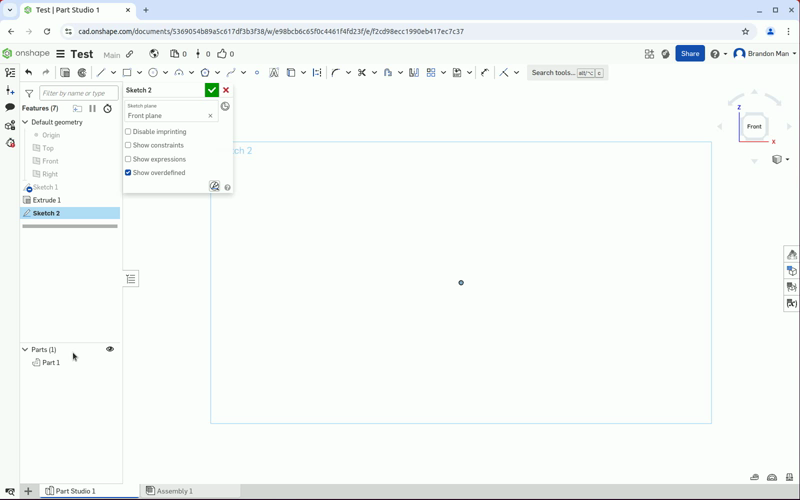
key(y)
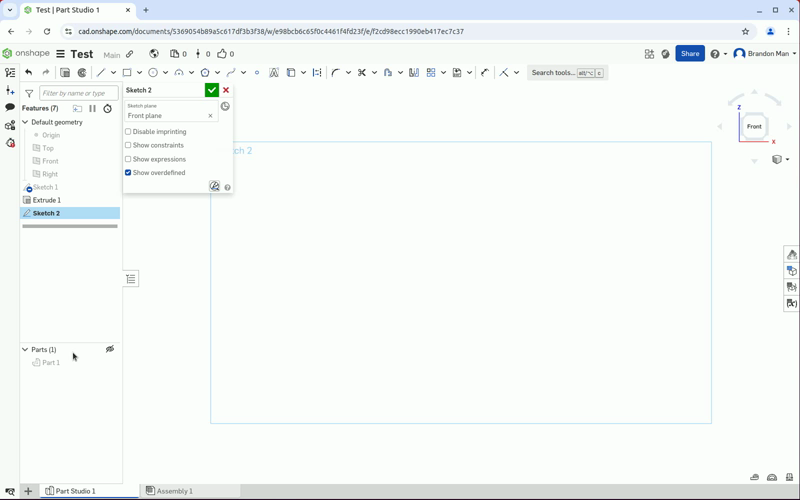
key(c)
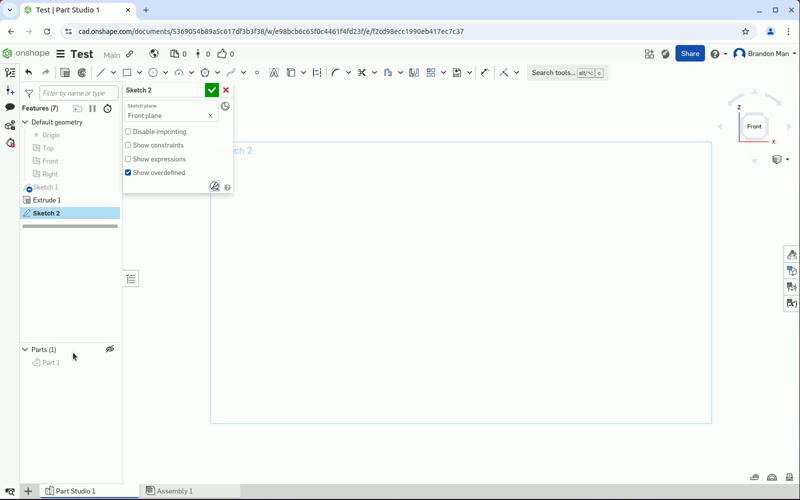
key_down(shift)
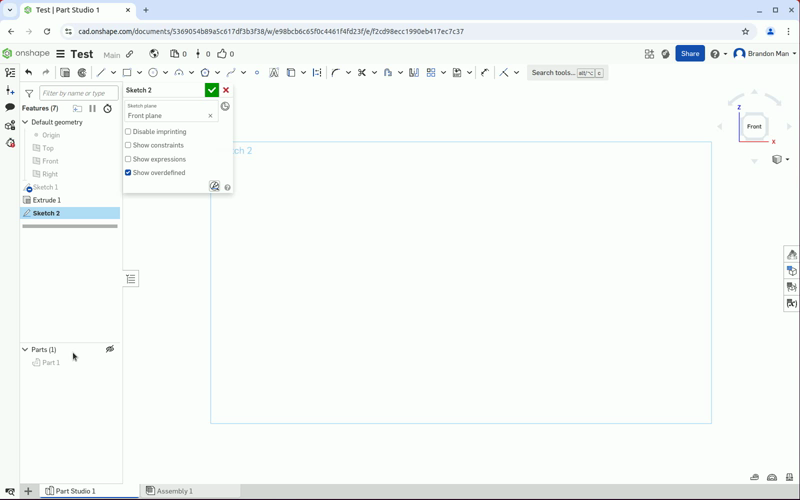
mouse_move(461, 282)
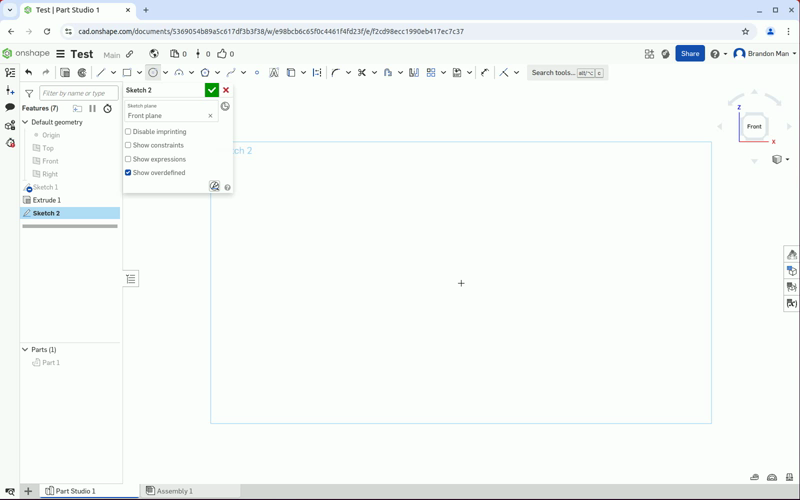
click(461, 282)
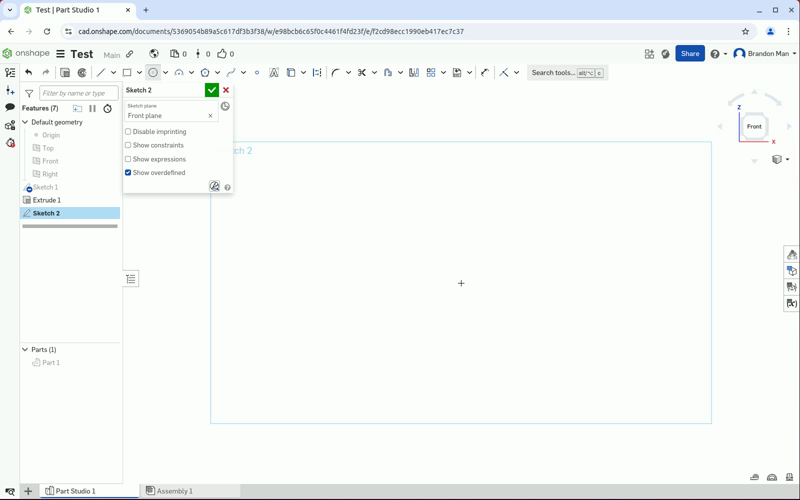
key_up(shift)
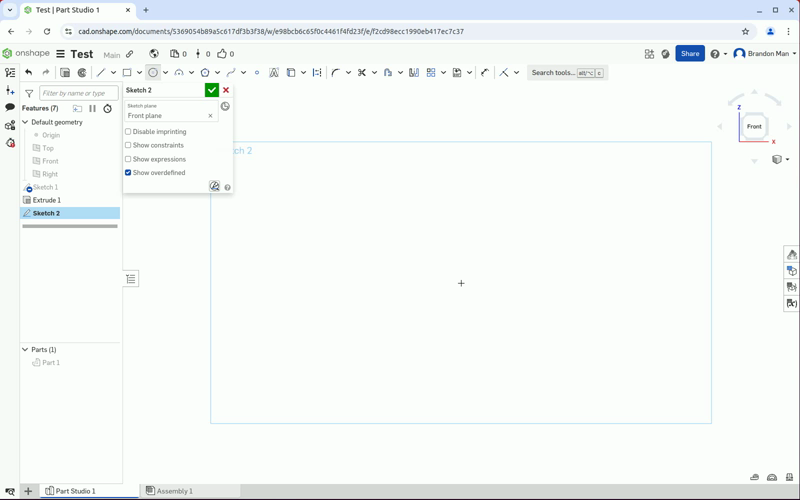
mouse_move(465, 282)
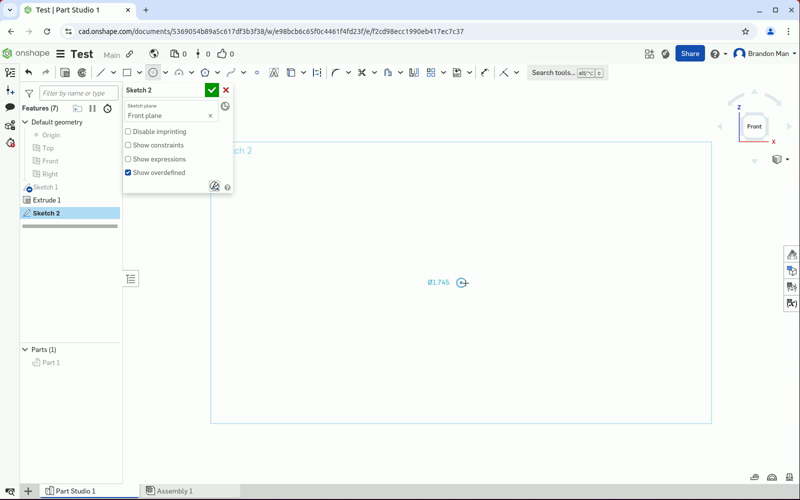
click(465, 282)
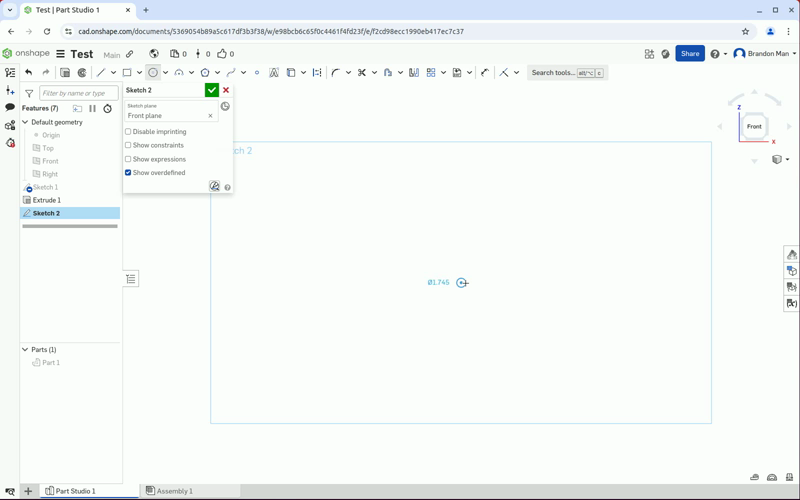
key(esc)
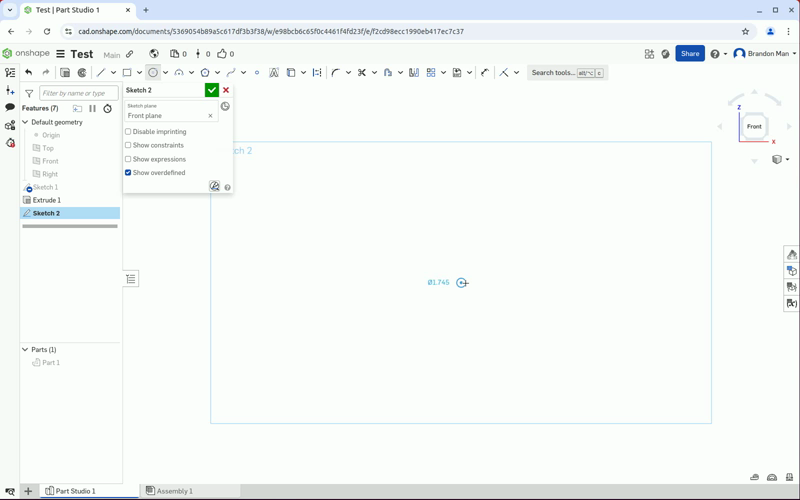
key(c)
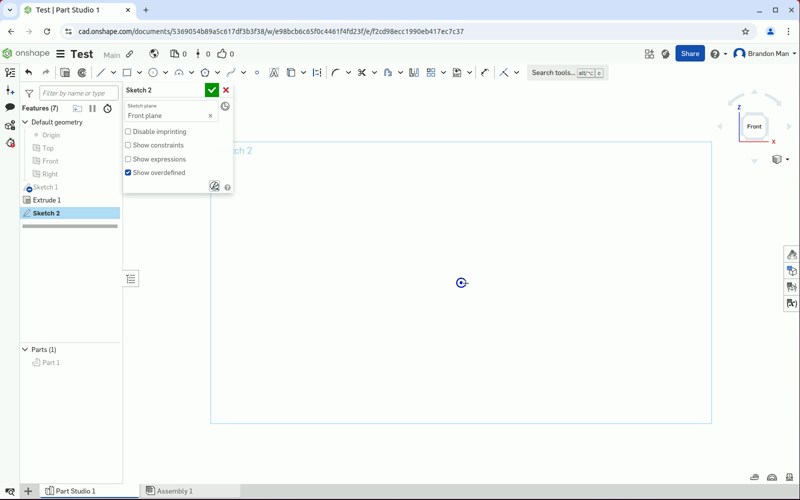
key_down(shift)
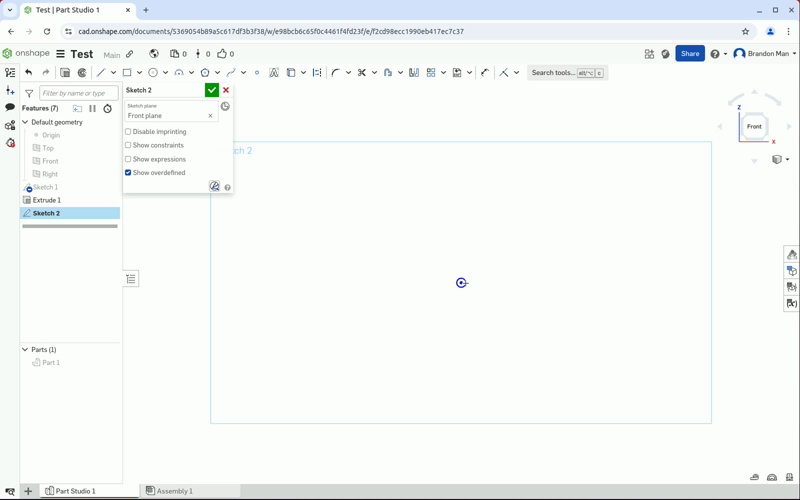
mouse_move(461, 282)
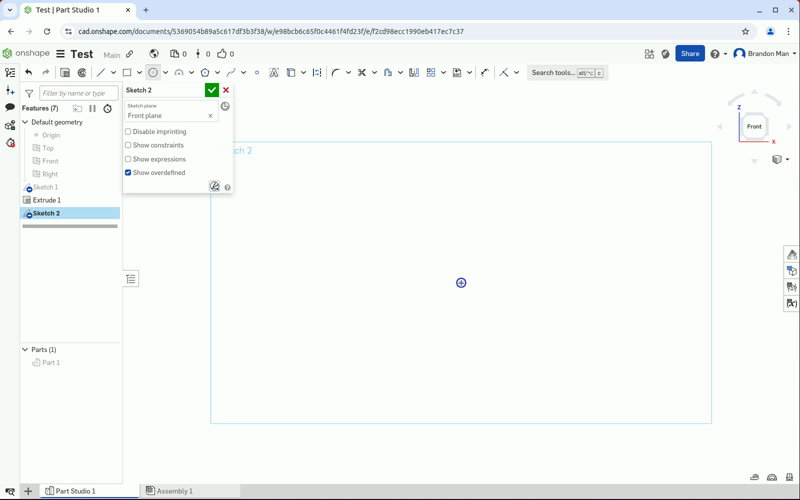
scroll(6)
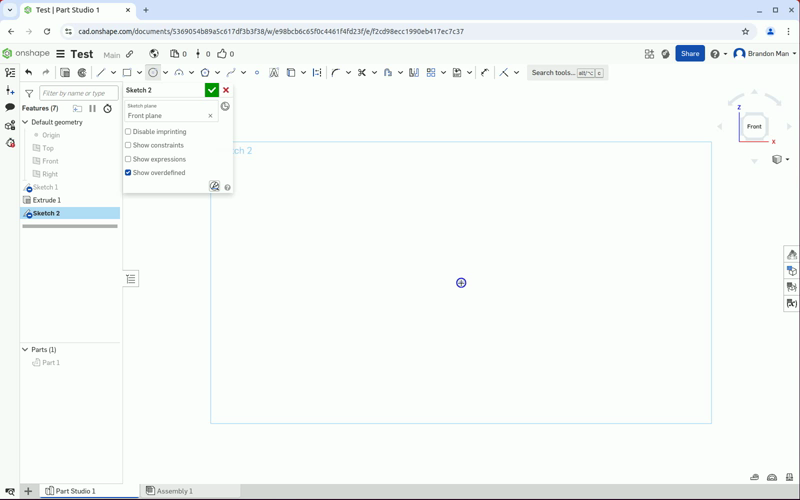
scroll(6)
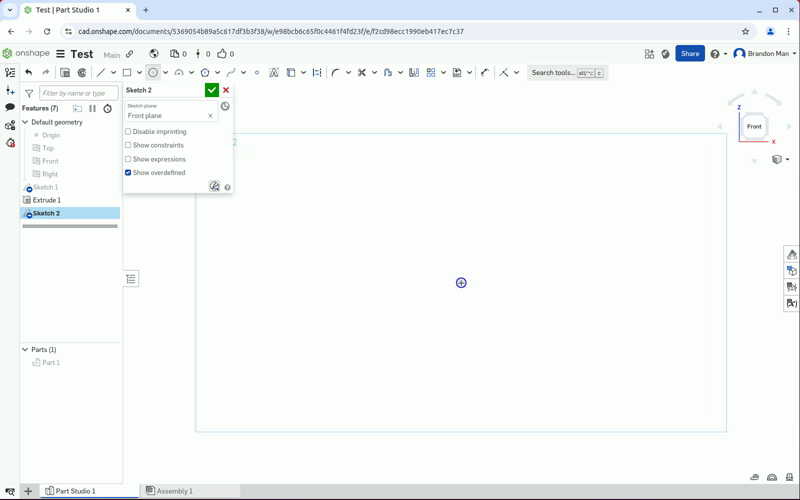
scroll(6)
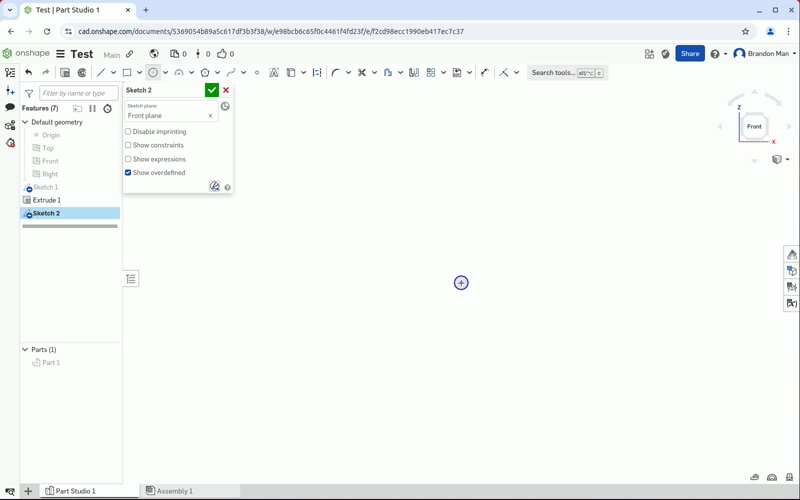
scroll(6)
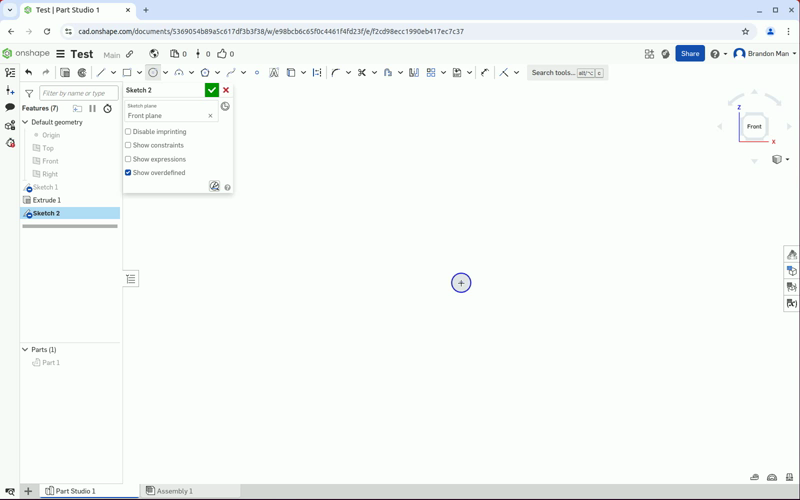
scroll(6)
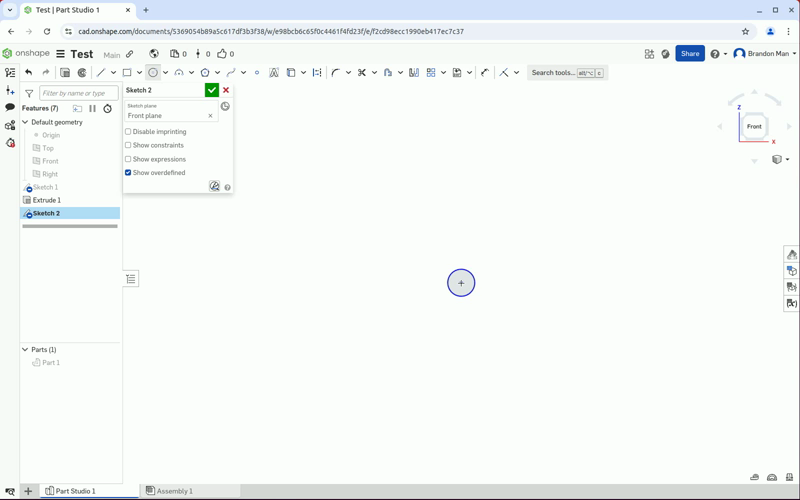
scroll(6)
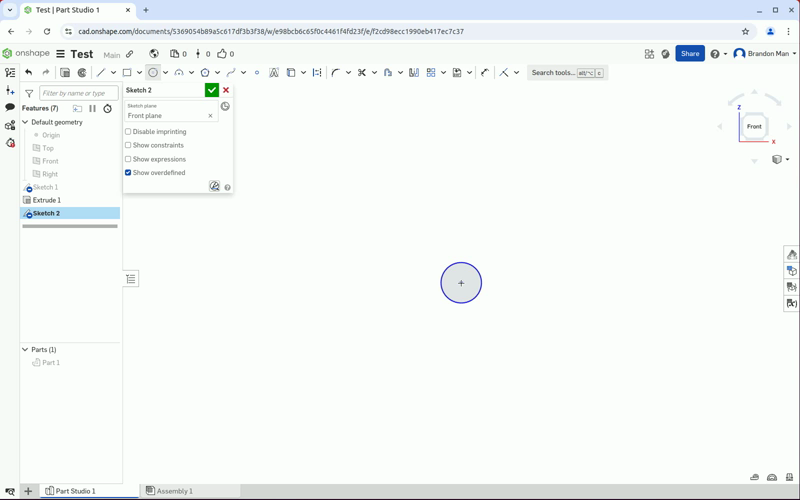
scroll(6)
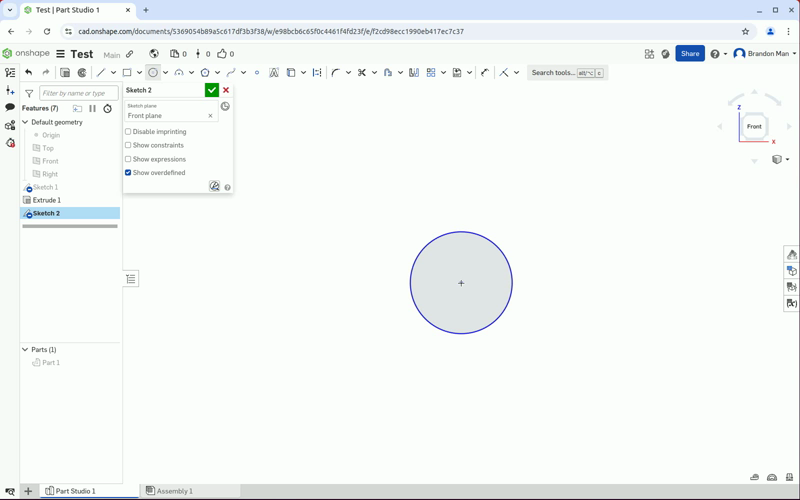
click(461, 282)
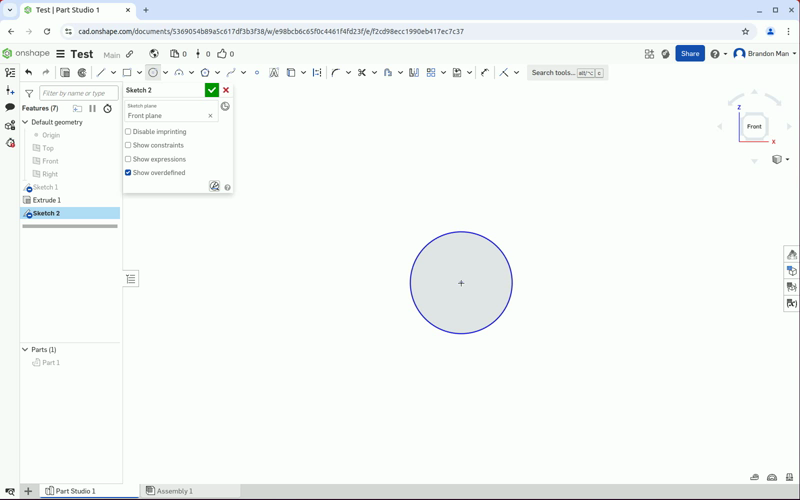
scroll(-6)
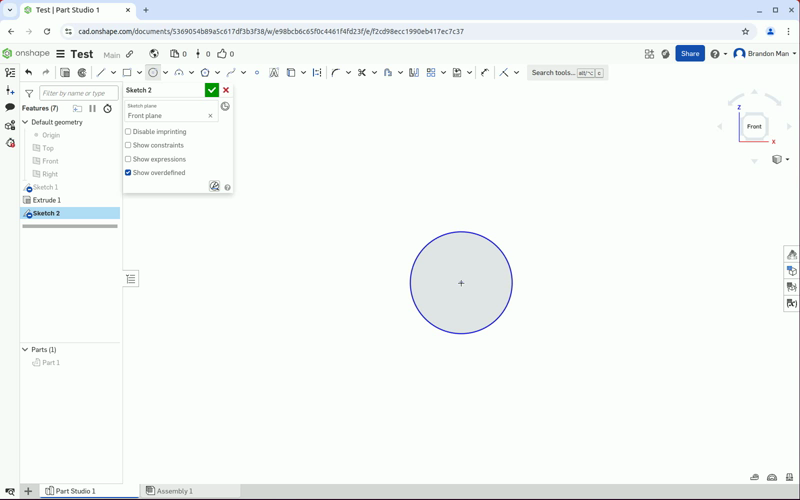
scroll(-6)
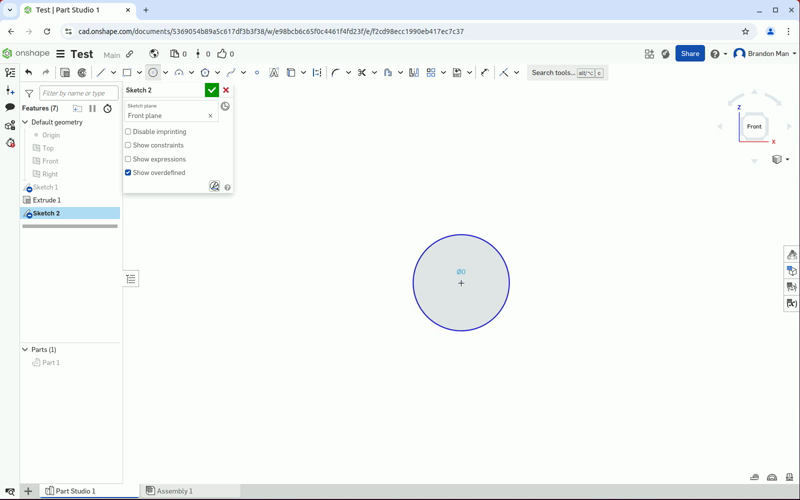
scroll(-6)
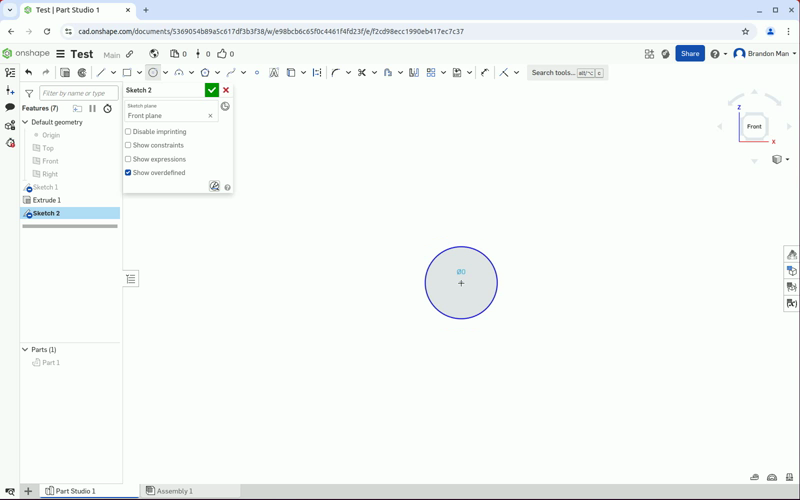
scroll(-6)
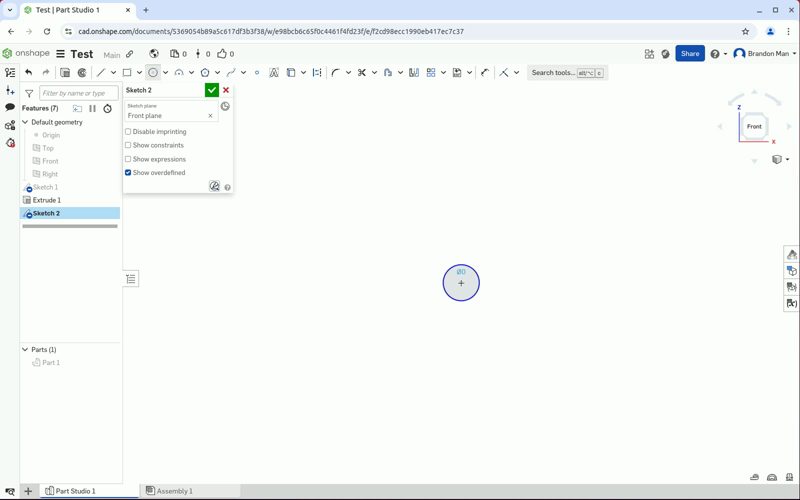
scroll(-6)
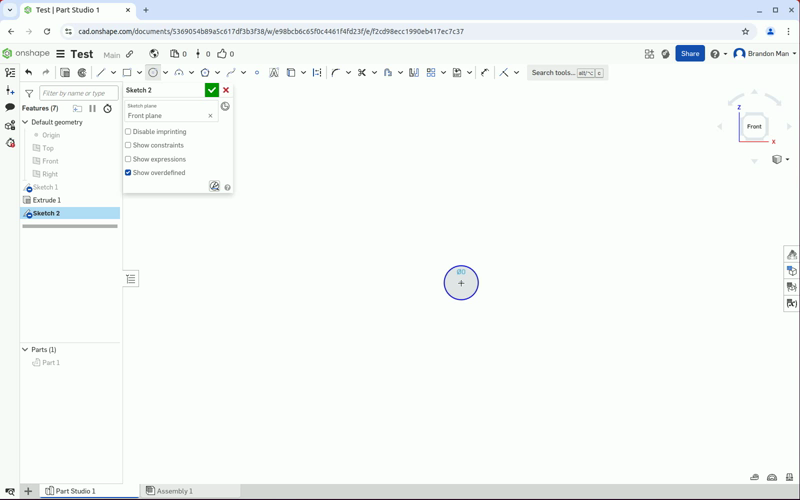
scroll(-6)
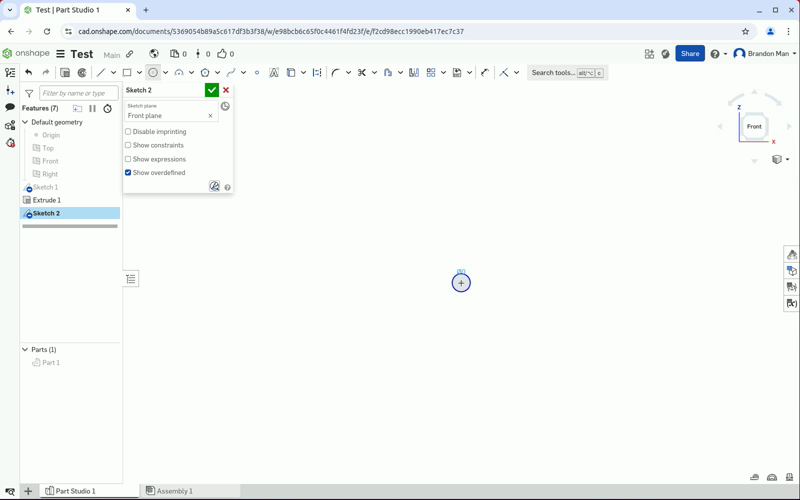
scroll(-6)
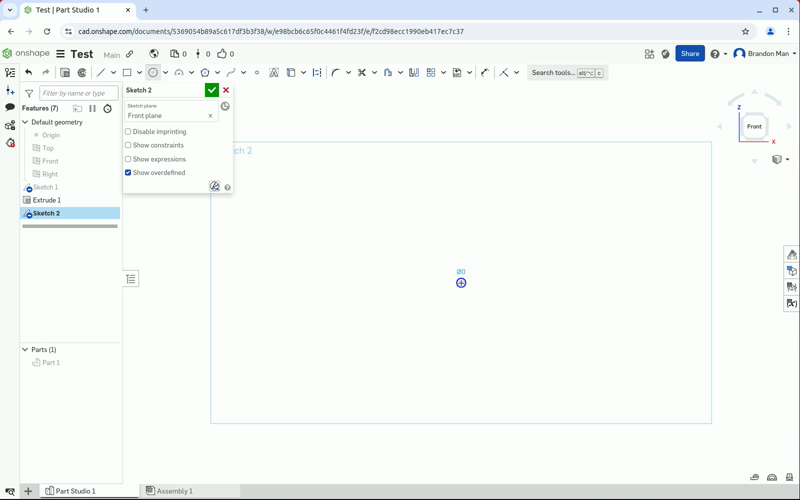
key_up(shift)
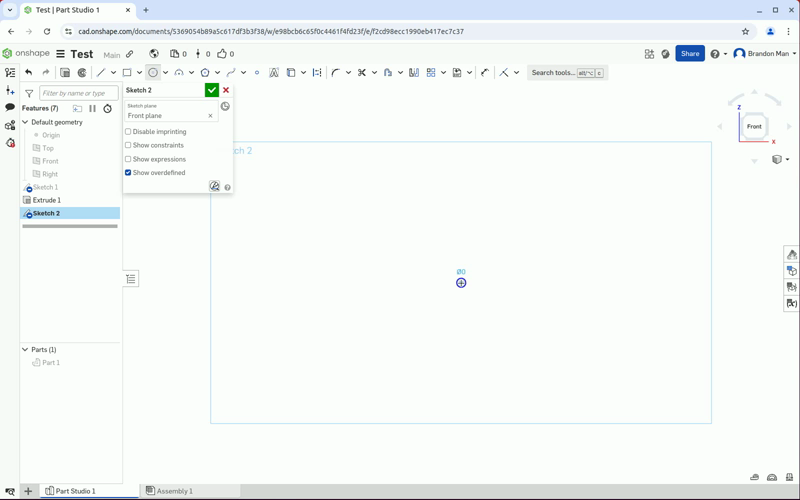
mouse_move(462, 282)
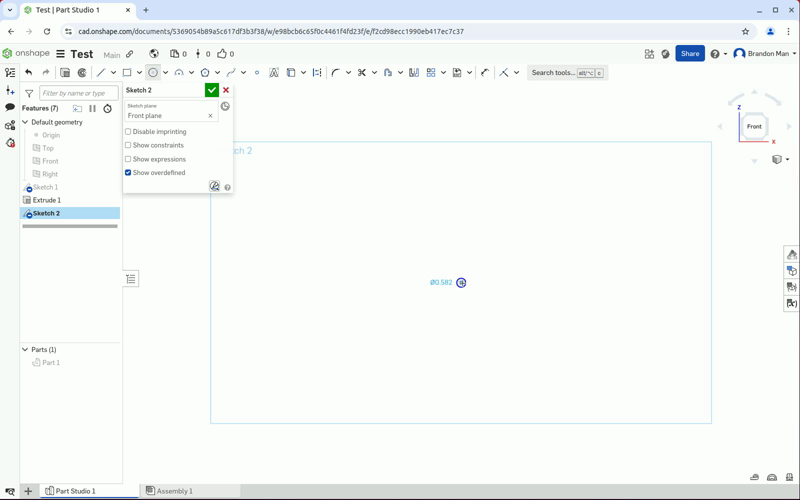
scroll(6)
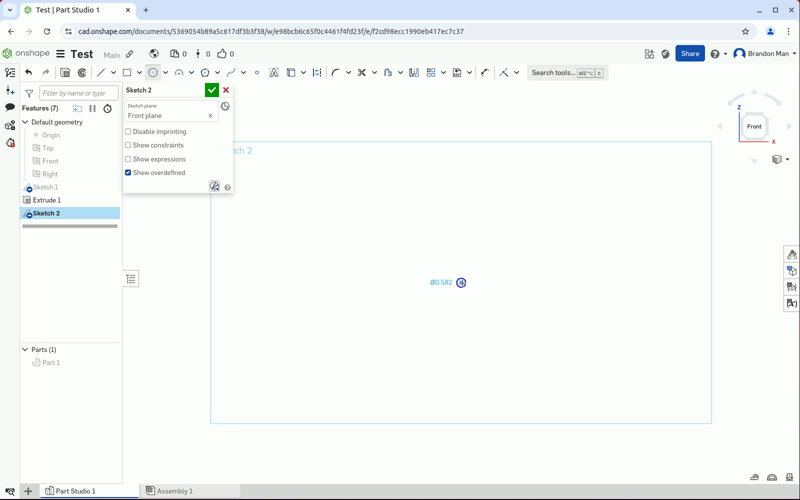
scroll(6)
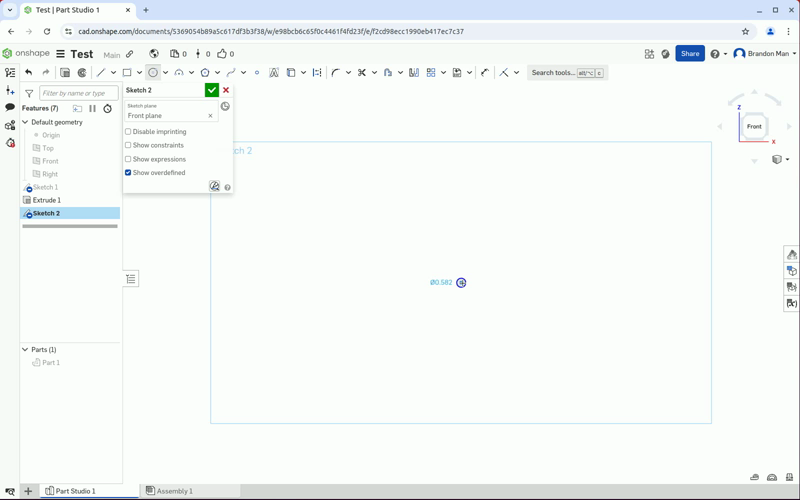
scroll(6)
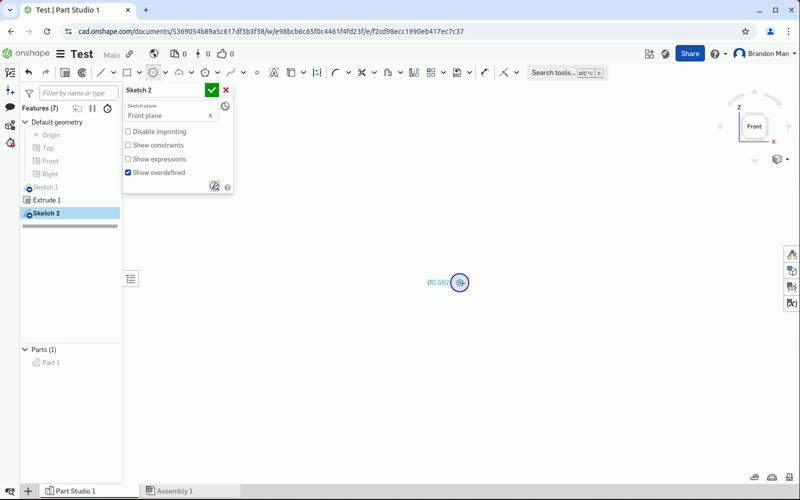
scroll(6)
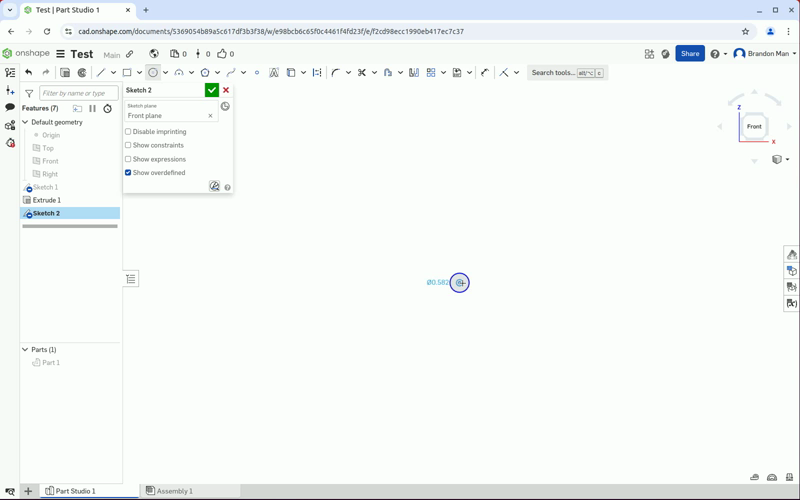
scroll(6)
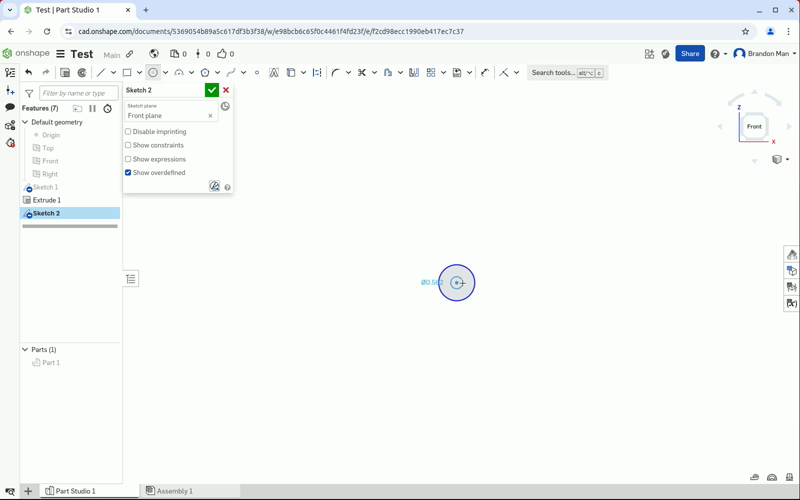
scroll(6)
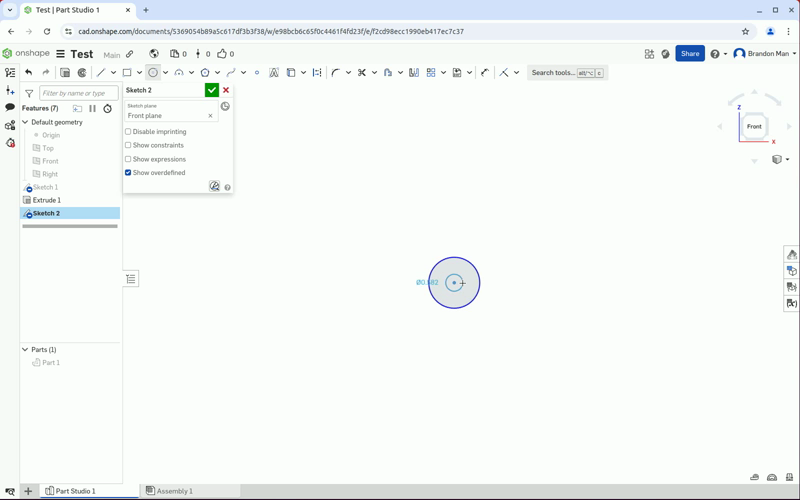
scroll(6)
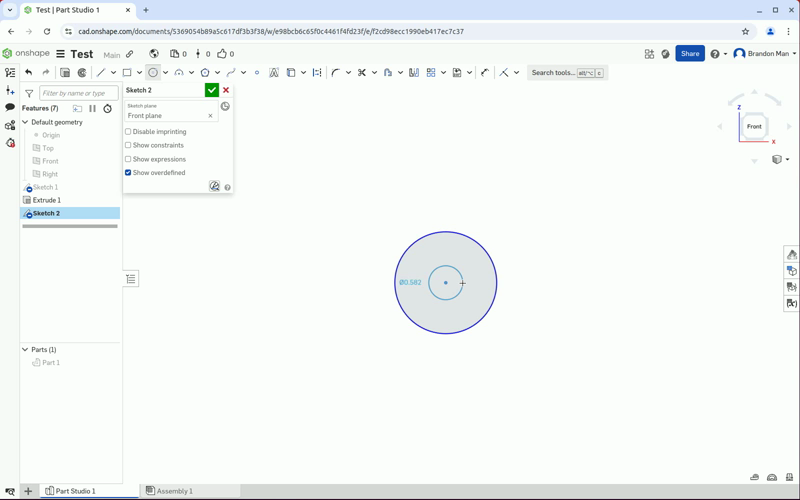
click(462, 282)
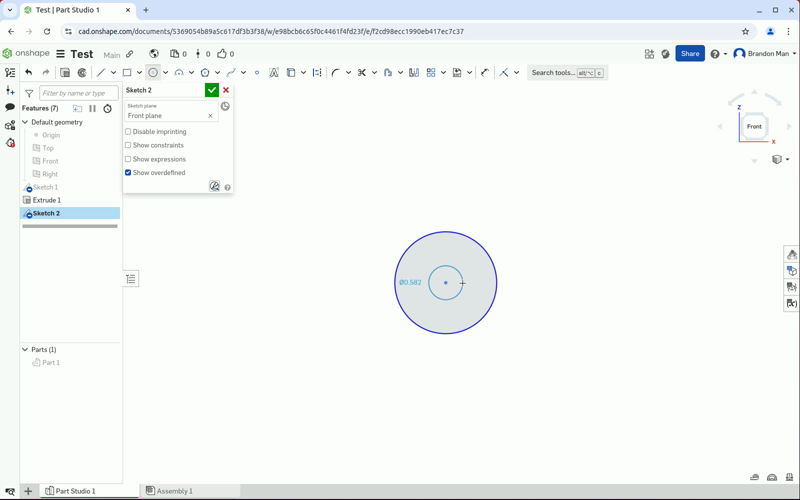
scroll(-6)
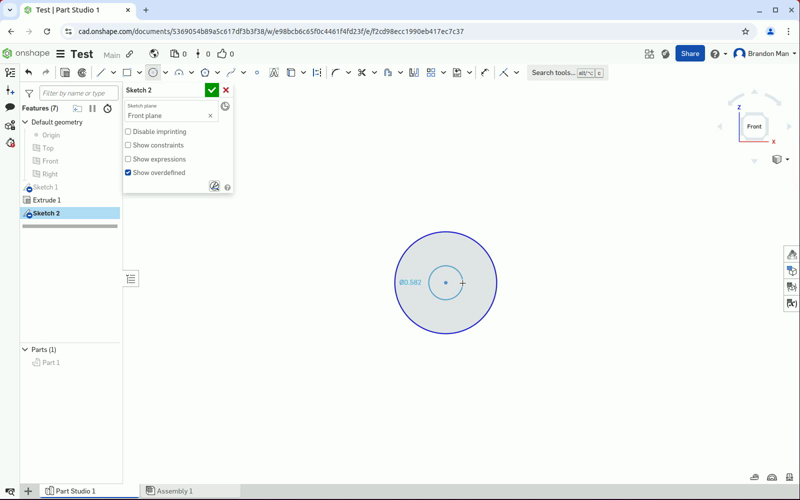
scroll(-6)
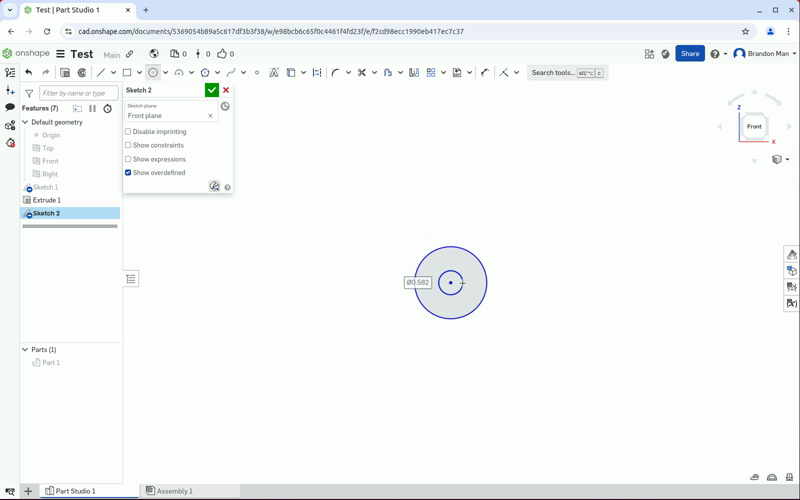
scroll(-6)
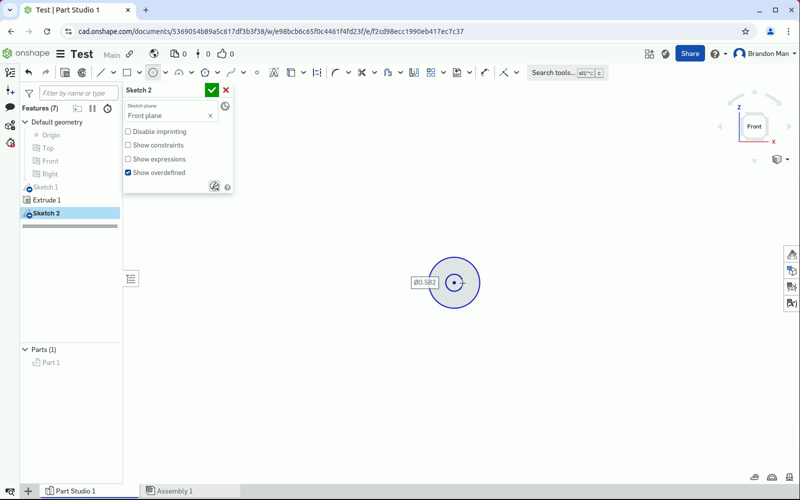
scroll(-6)
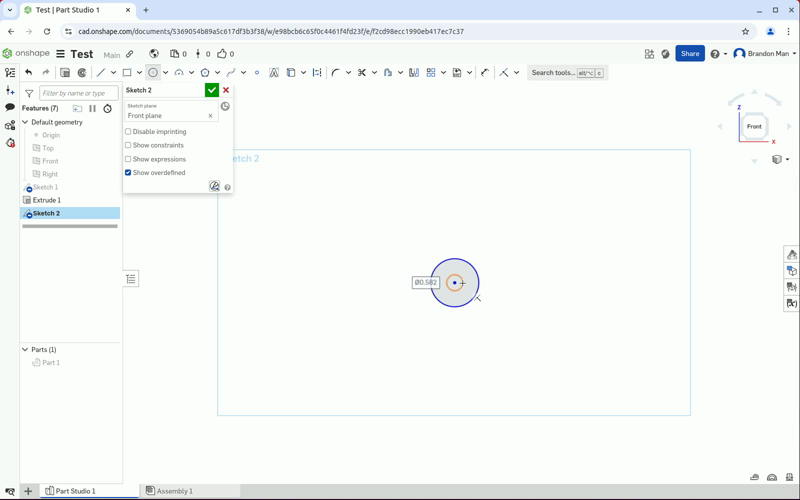
scroll(-6)
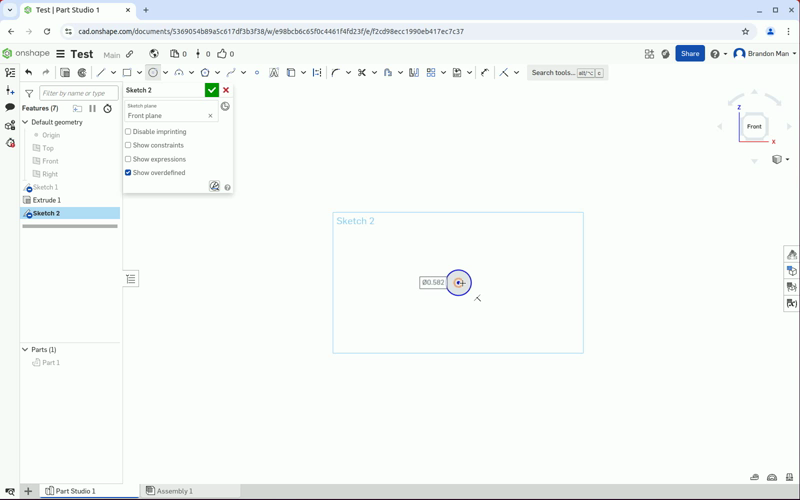
scroll(-6)
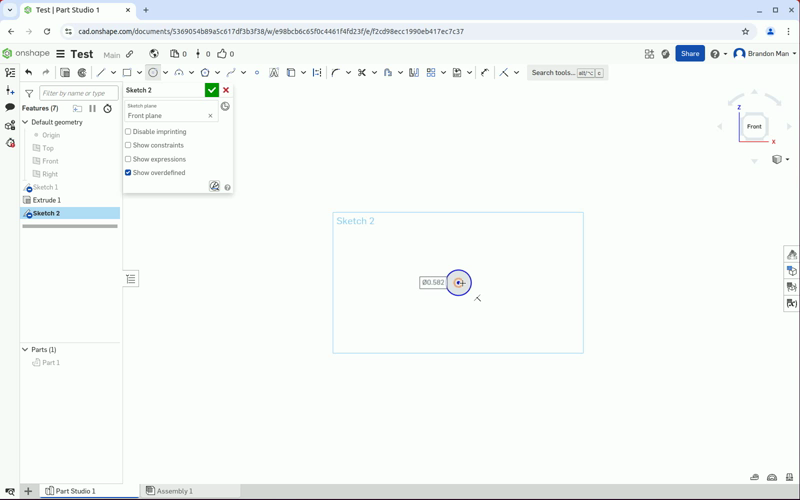
scroll(-6)
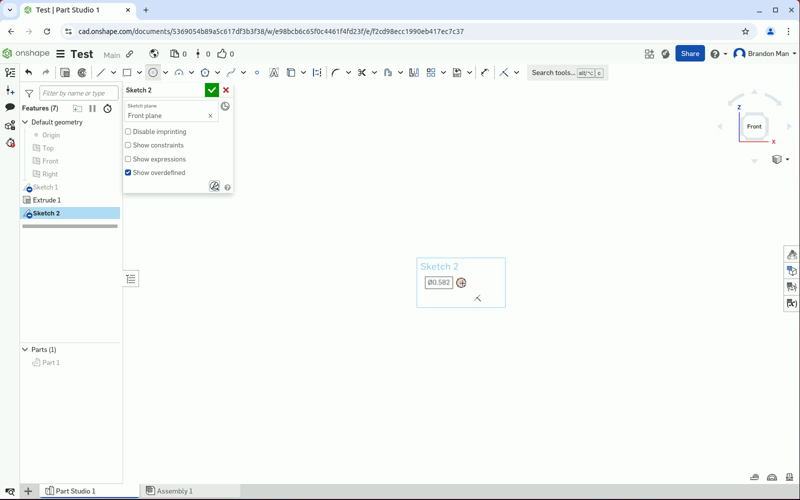
key(esc)
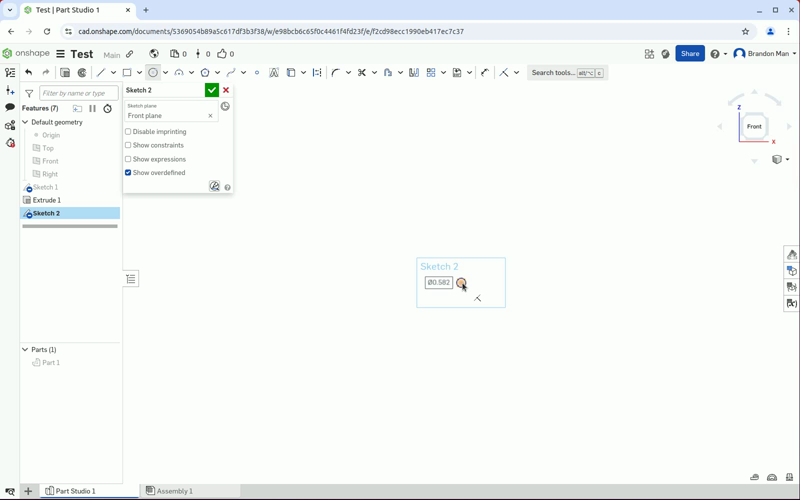
mouse_move(458, 286)
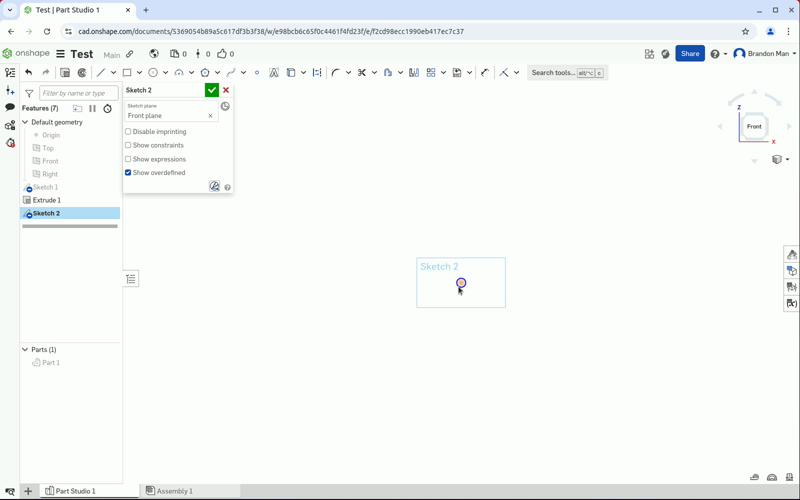
scroll(6)
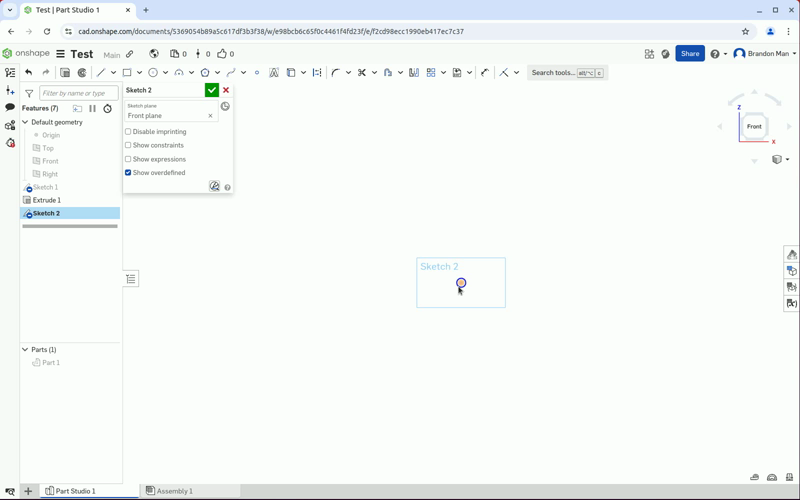
scroll(6)
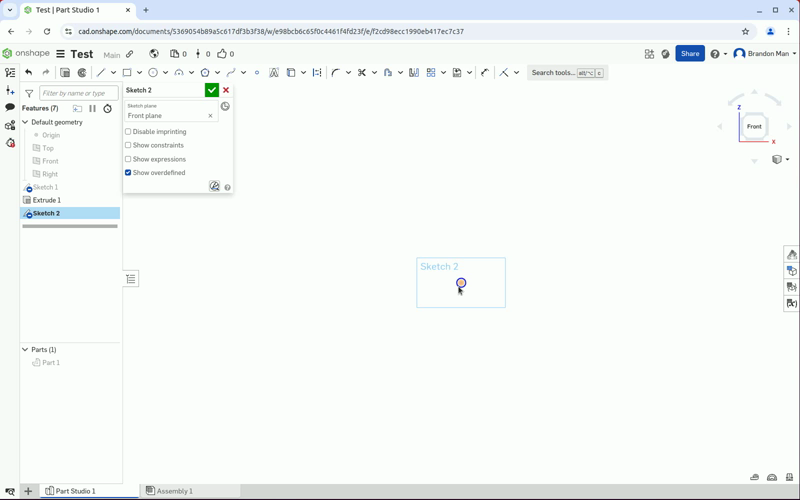
scroll(6)
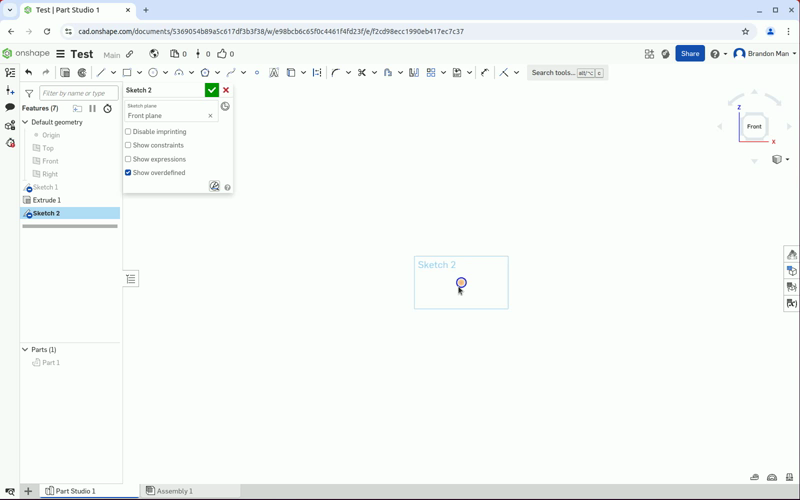
scroll(6)
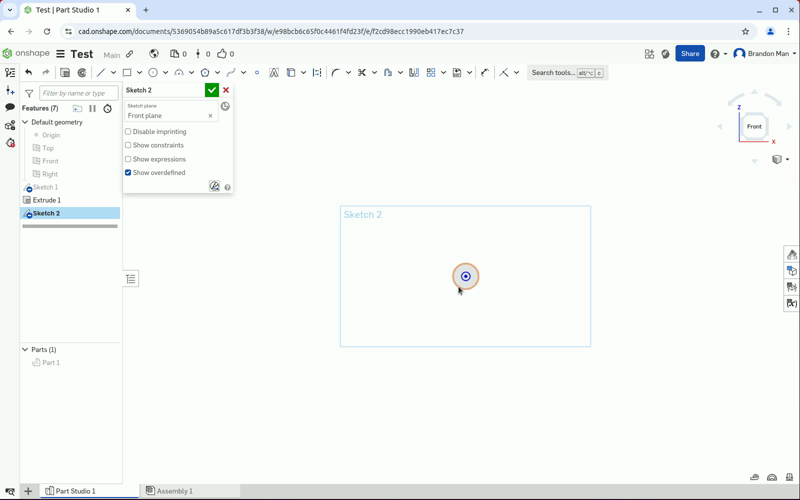
scroll(6)
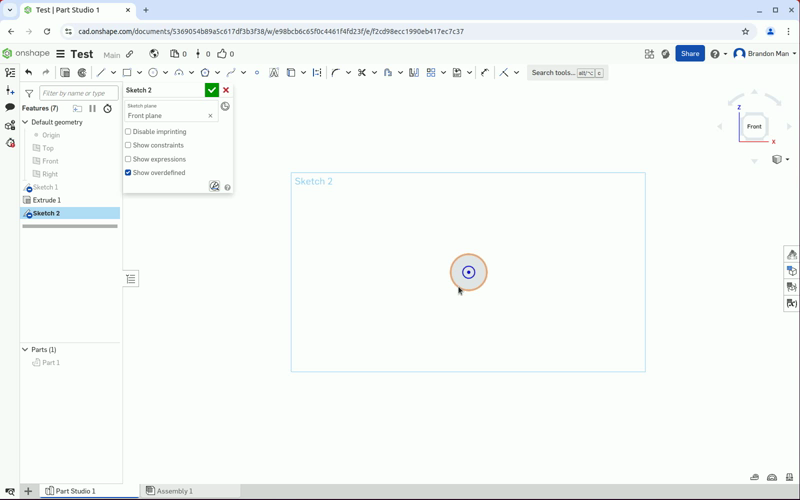
scroll(6)
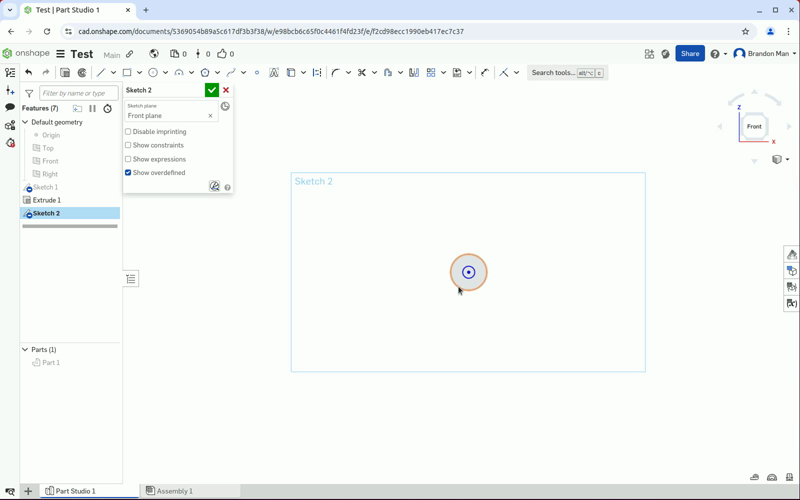
scroll(6)
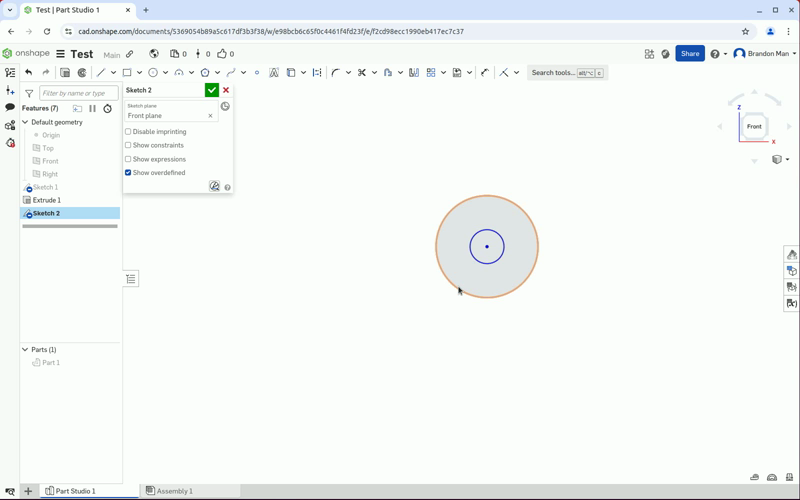
click(458, 286)
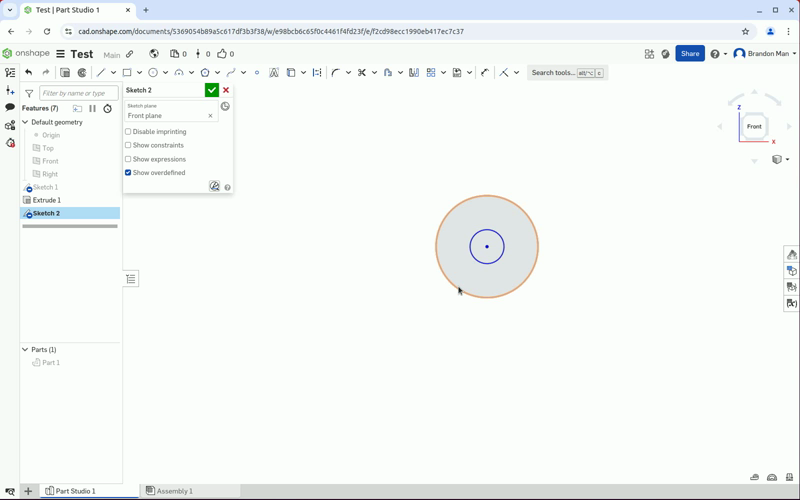
scroll(-6)
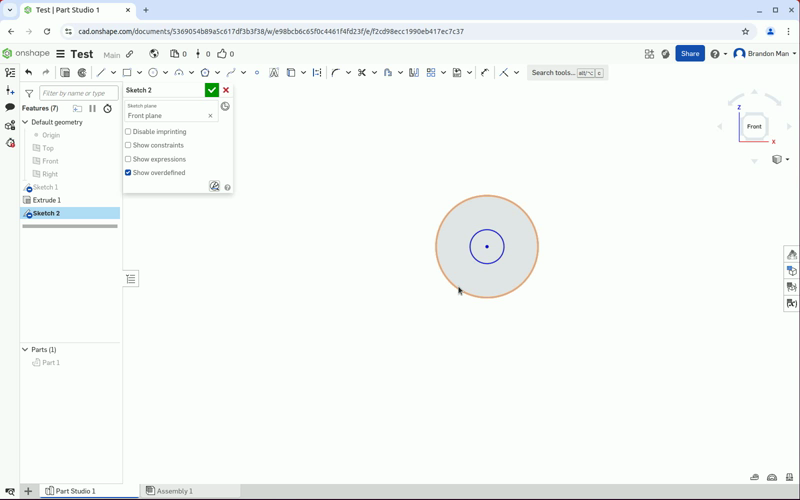
scroll(-6)
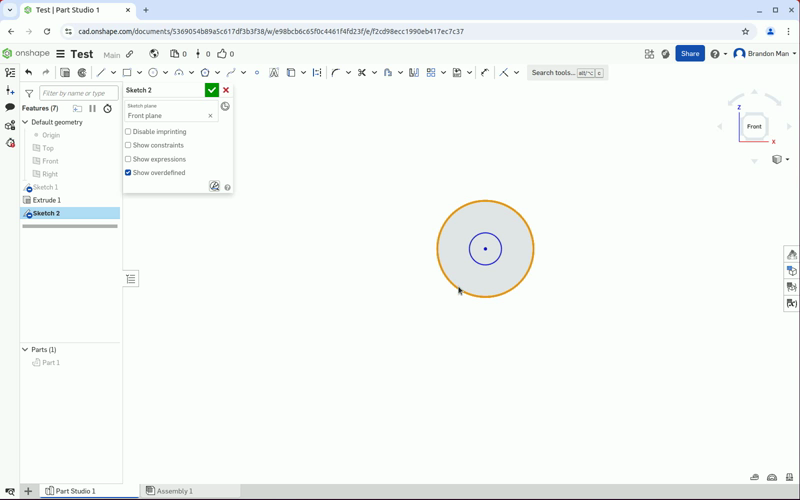
scroll(-6)
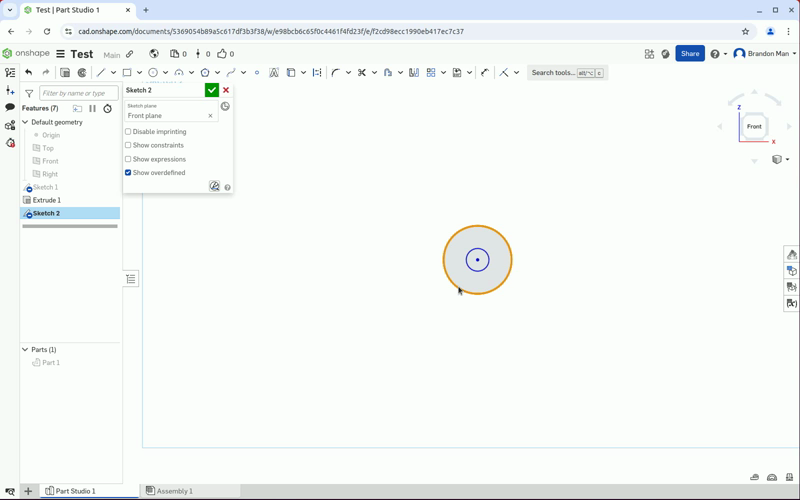
scroll(-6)
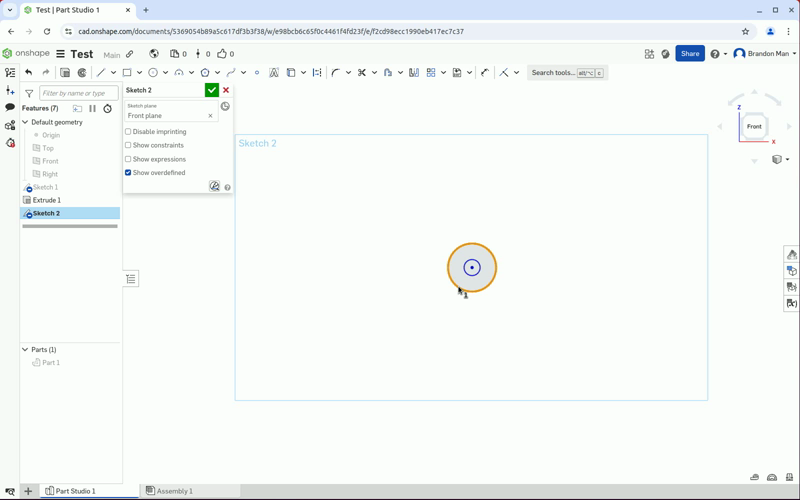
scroll(-6)
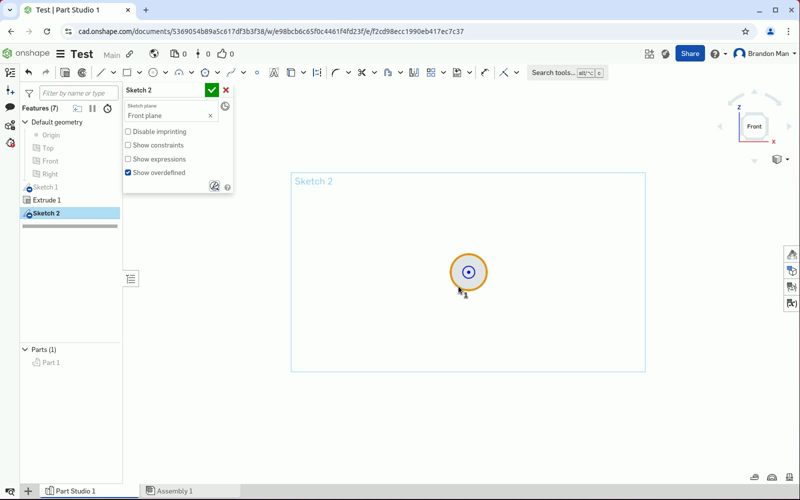
scroll(-6)
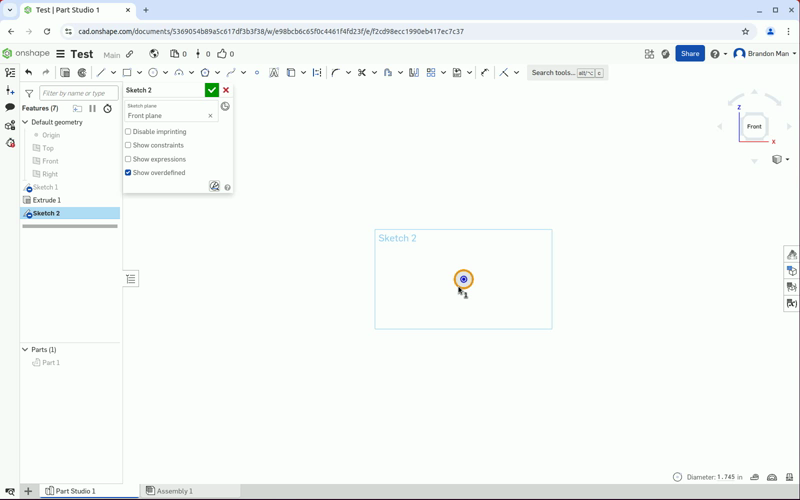
scroll(-6)
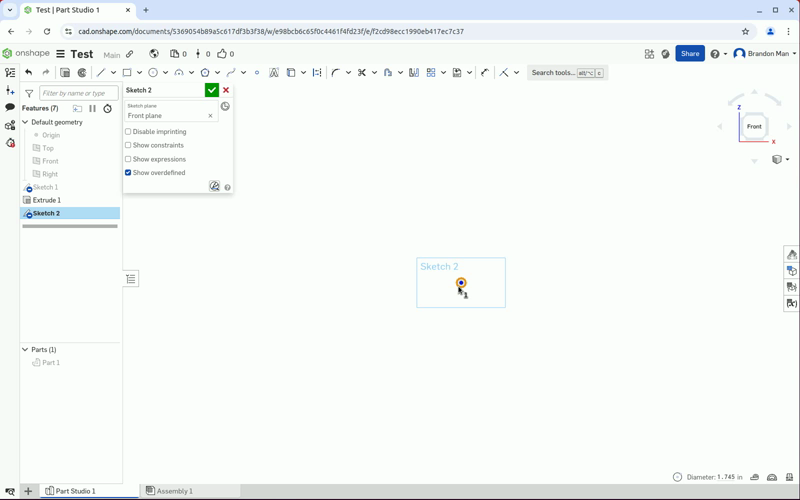
mouse_move(73, 352)
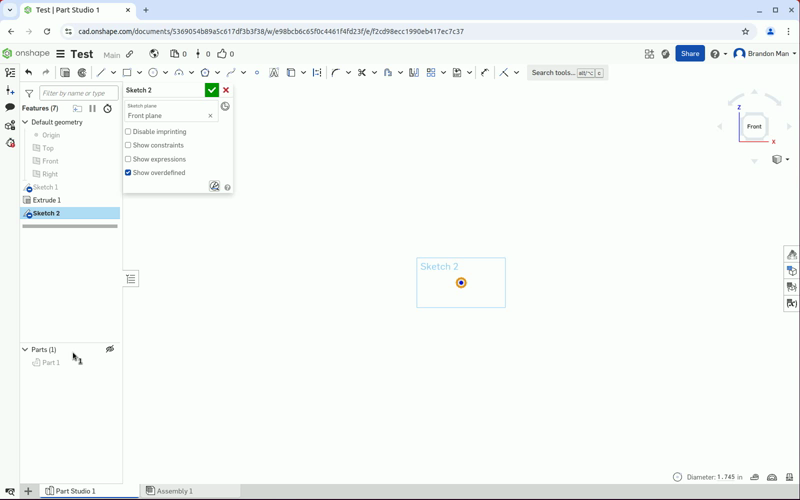
key(shift+y)
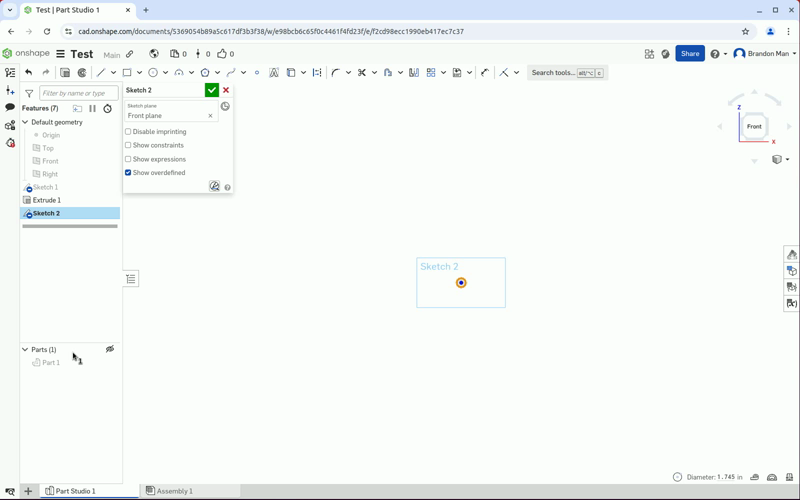
key(shift+e)
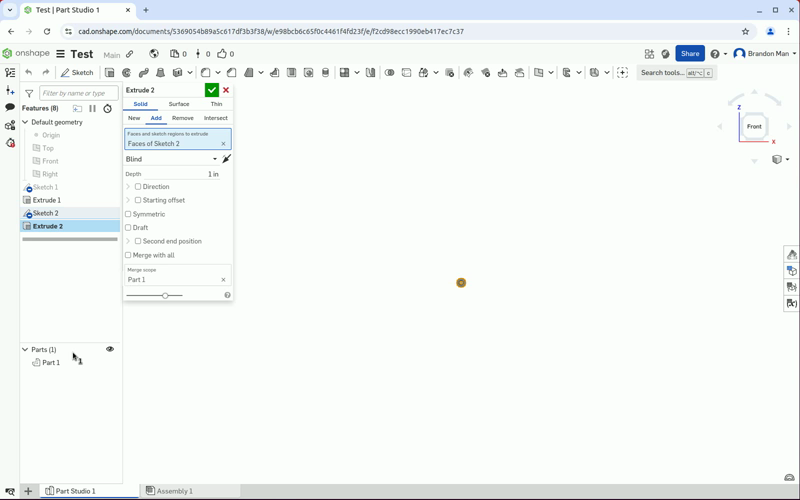
mouse_move(143, 106)
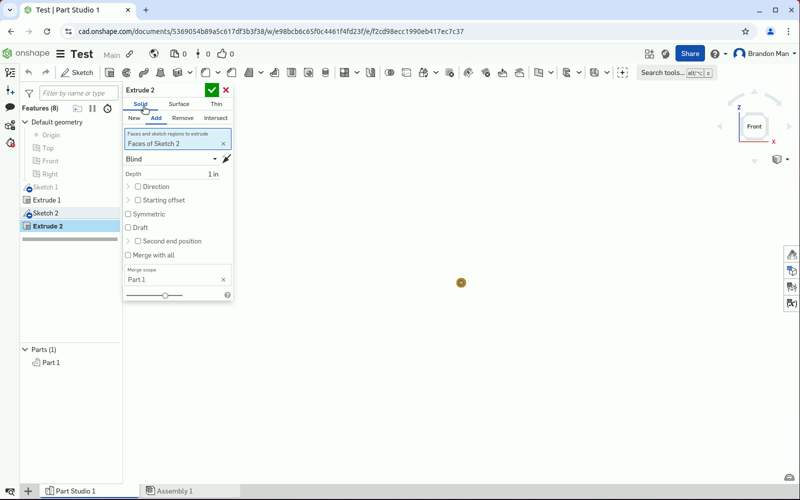
click(143, 106)
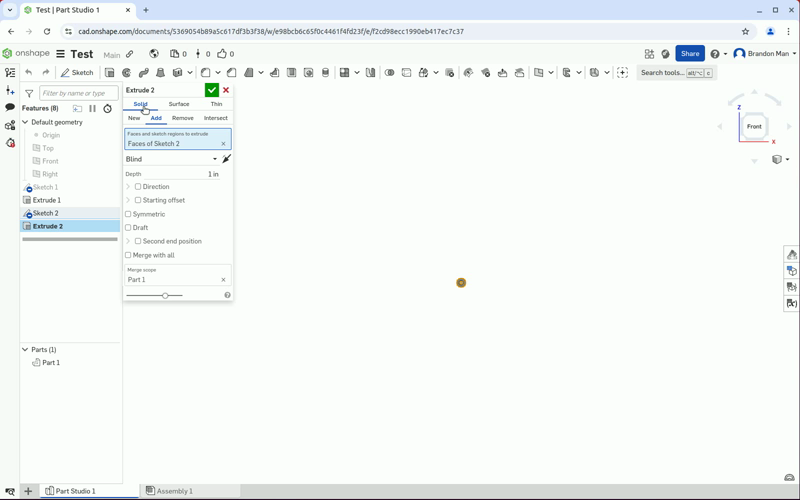
mouse_move(137, 120)
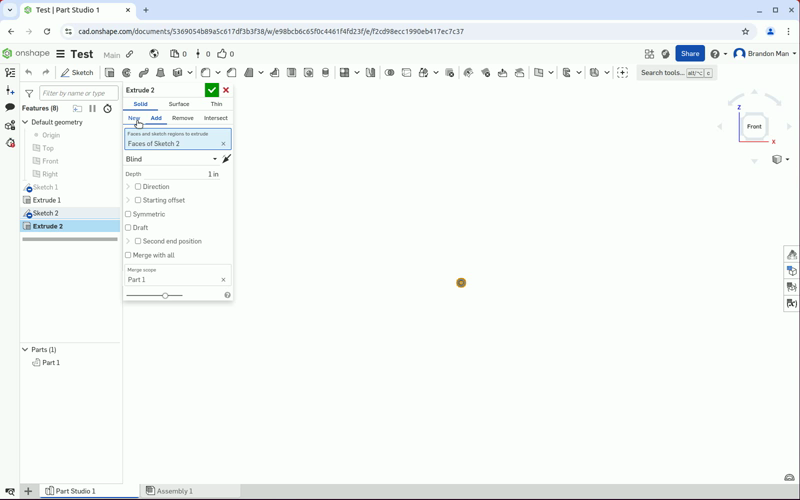
click(137, 120)
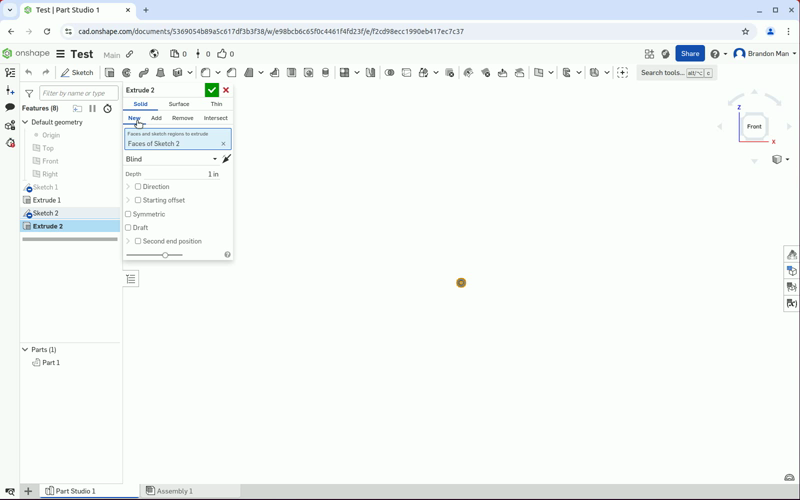
key(tab, 4)
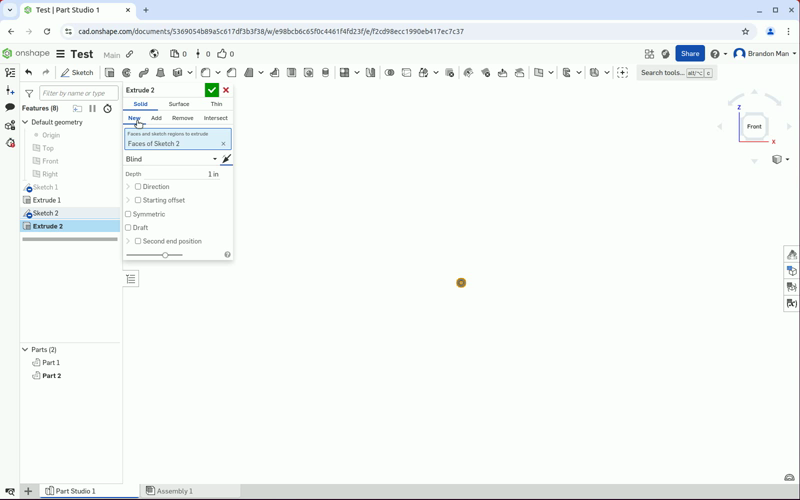
text(0.722)
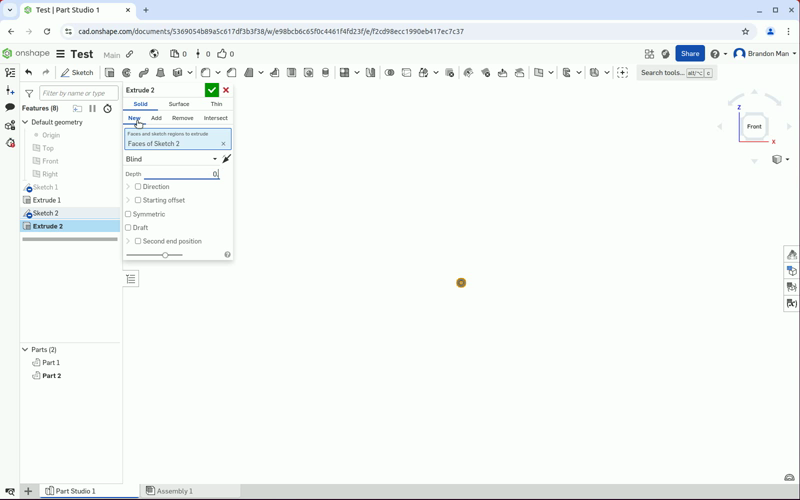
key(enter)
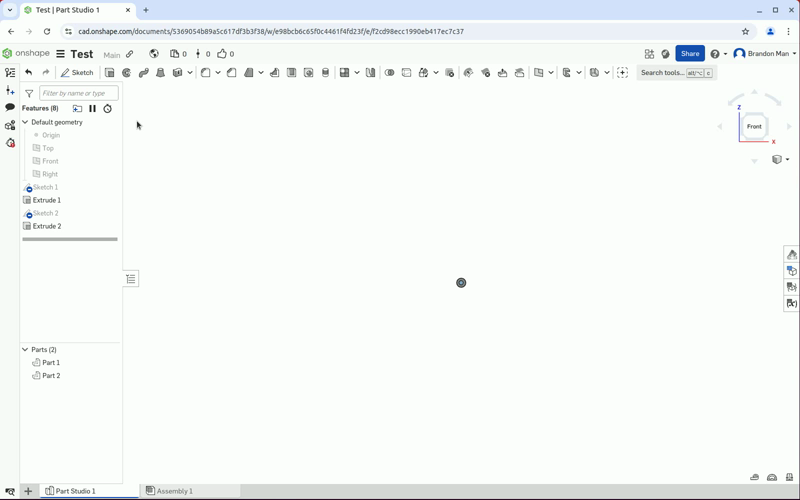
key(shift+h)
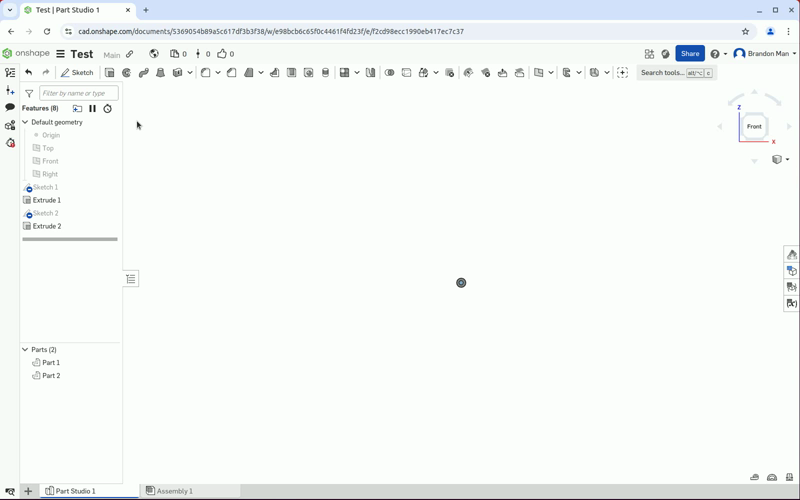
key(shift+h)
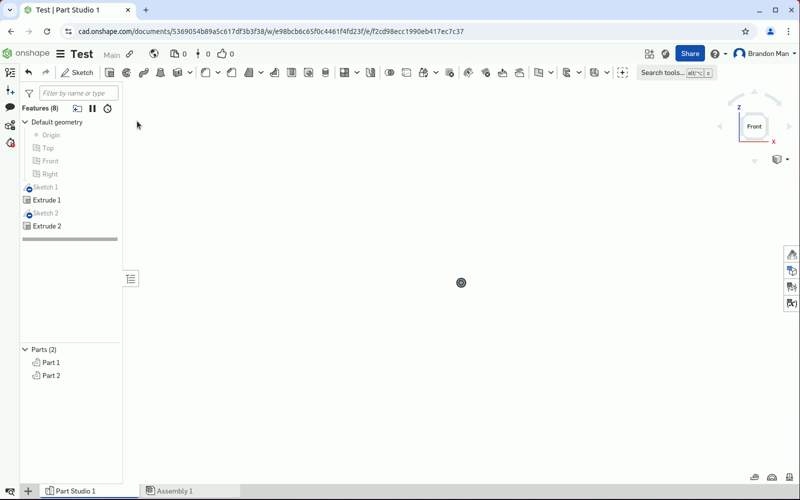
key(shift+7)
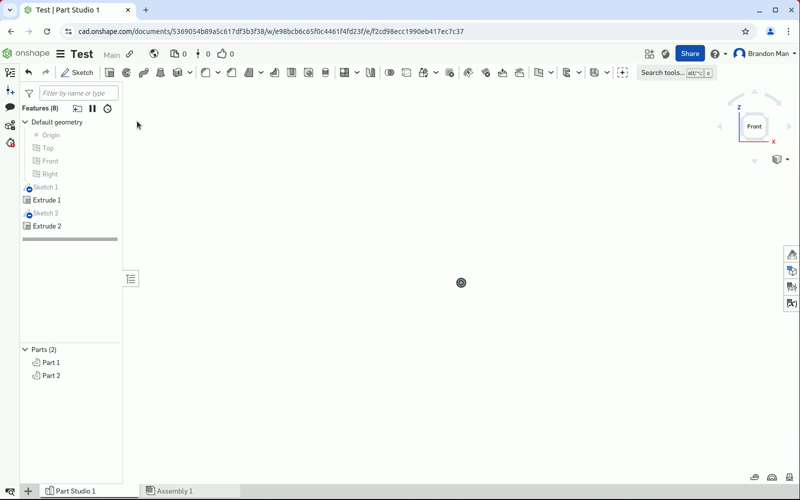
key(left, 2)
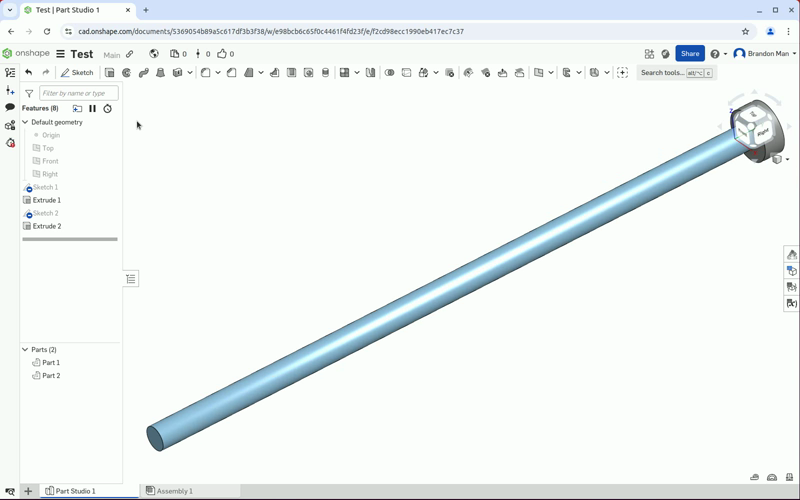
key(down, 2)
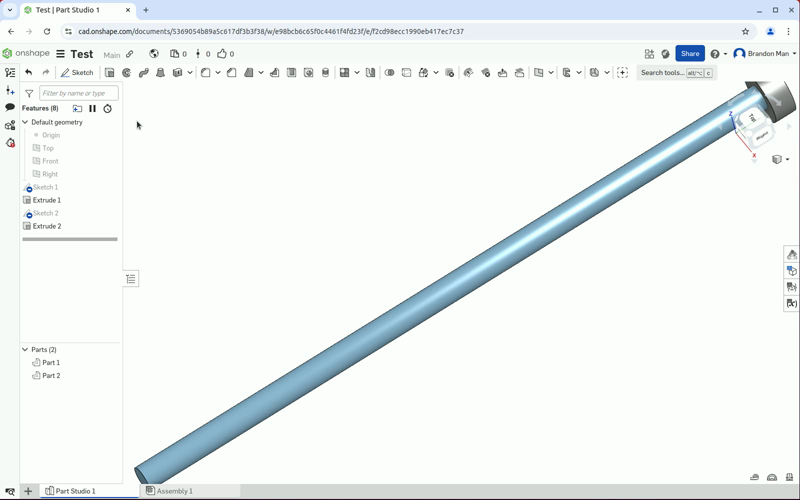
key(up, 2)
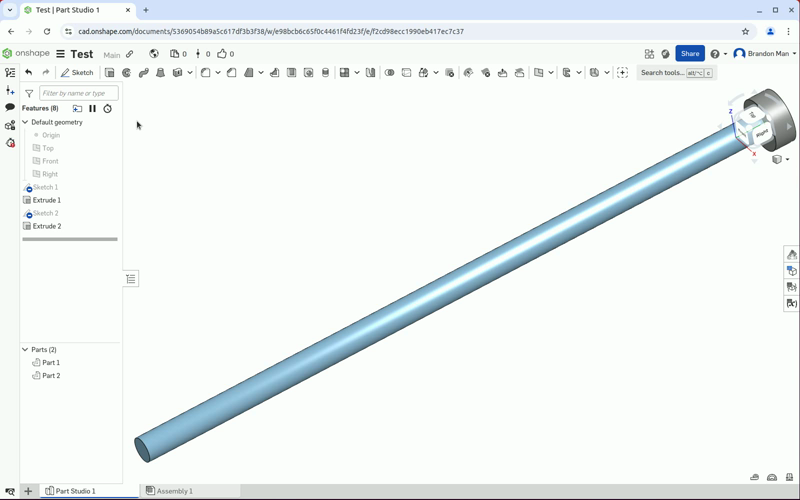
key(right, 2)
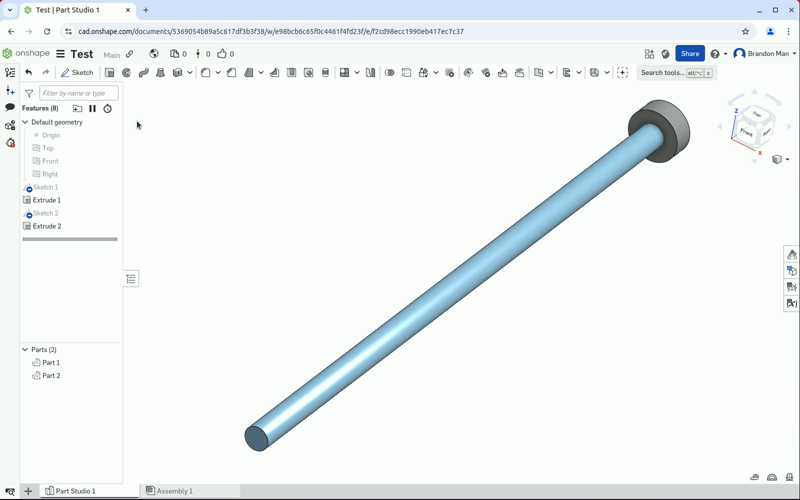
mouse_move(73, 189)
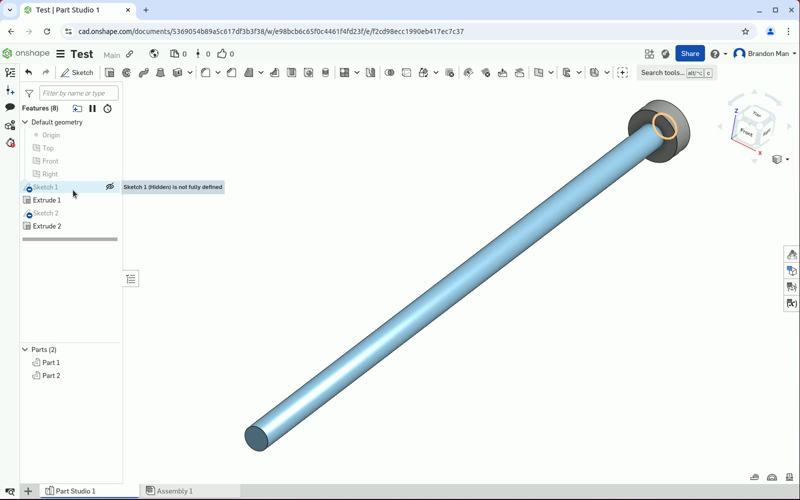
click(73, 189)